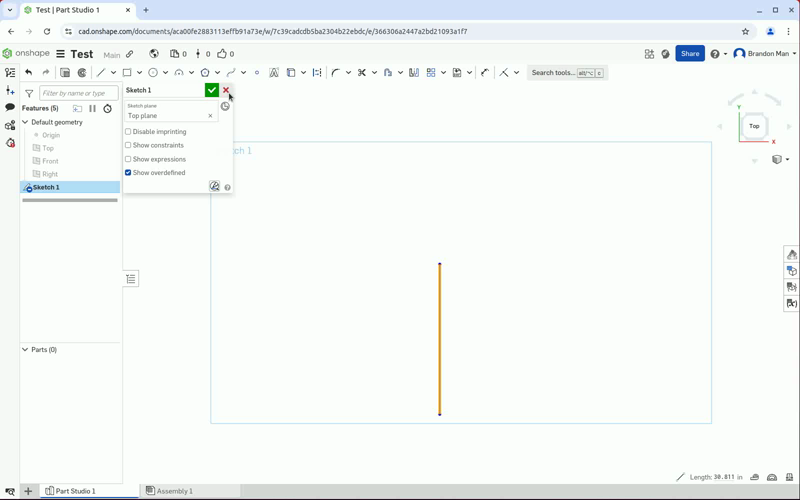
key(shift+h)
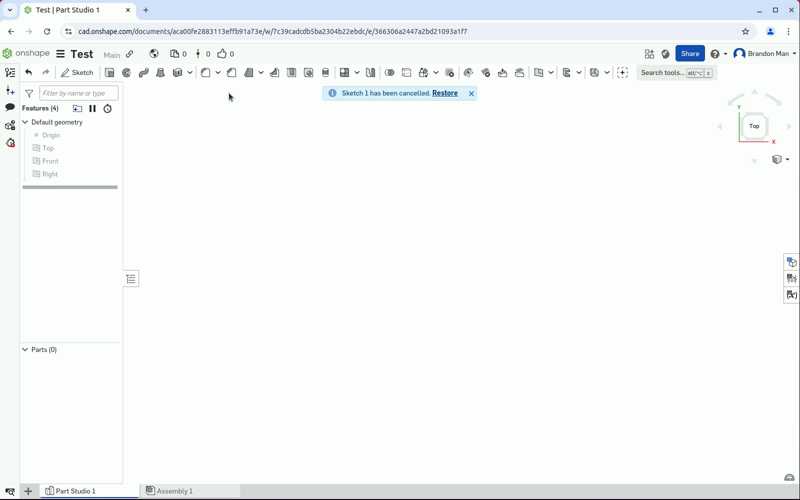
mouse_move(73, 352)
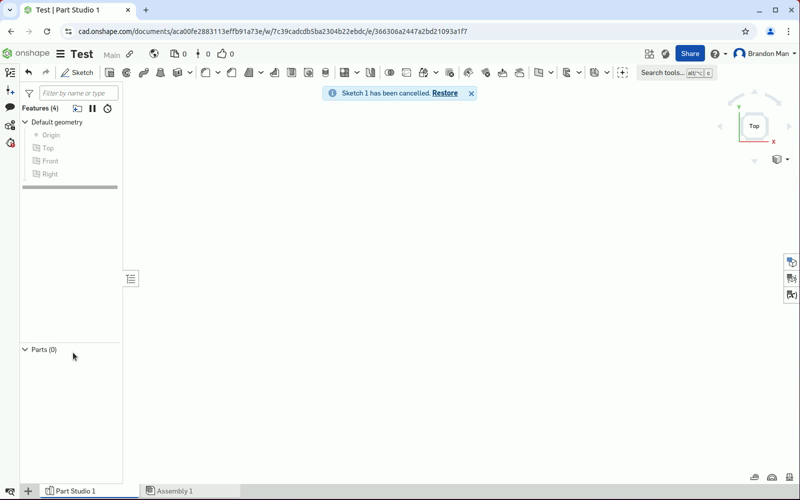
key(y)
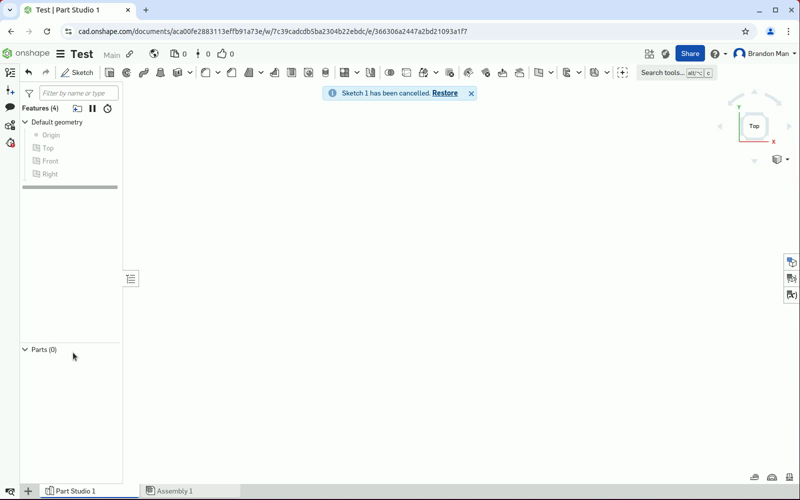
key(shift+p)
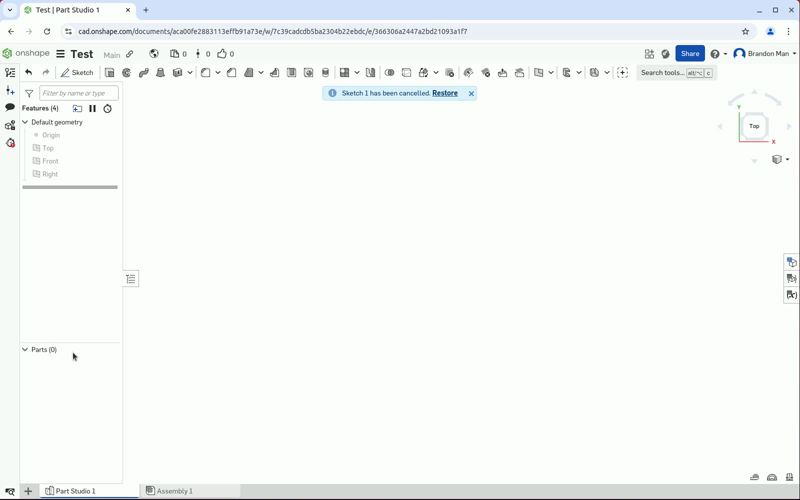
key(space)
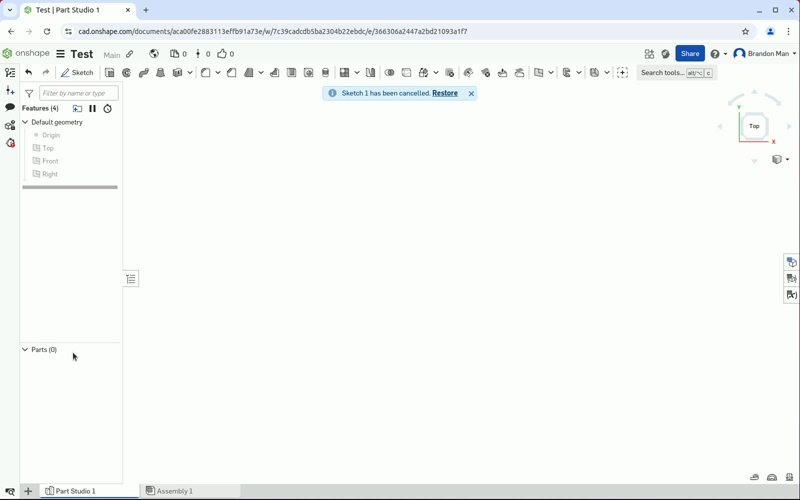
key_down(shift)
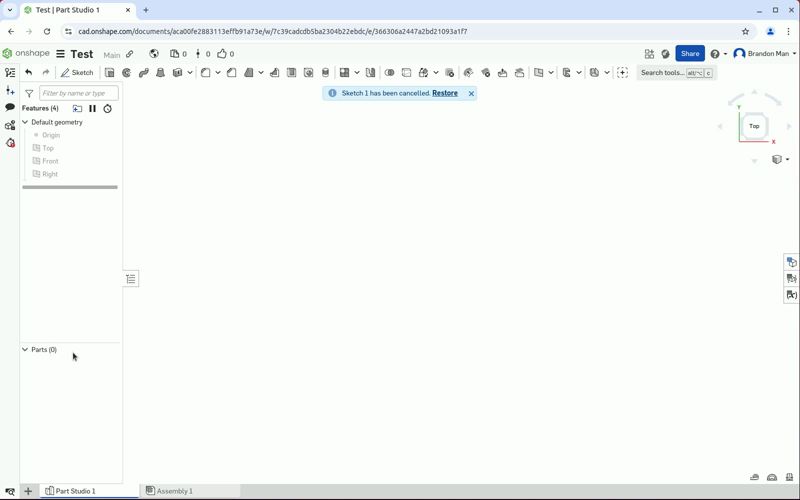
key(up)
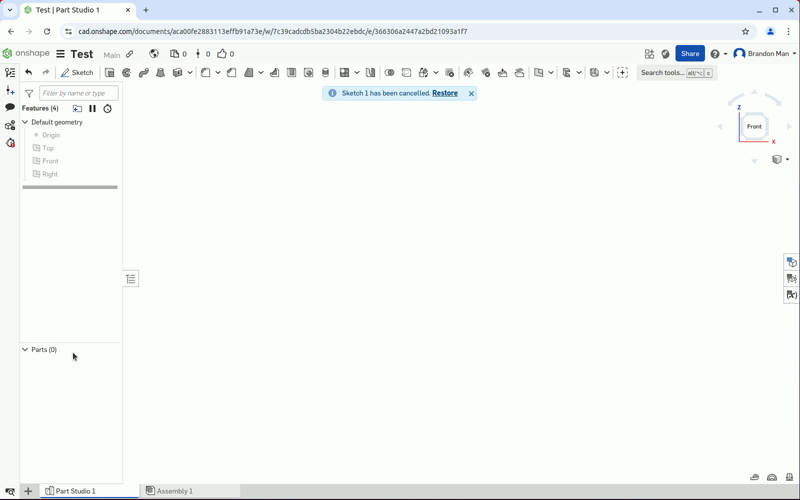
key_up(shift)
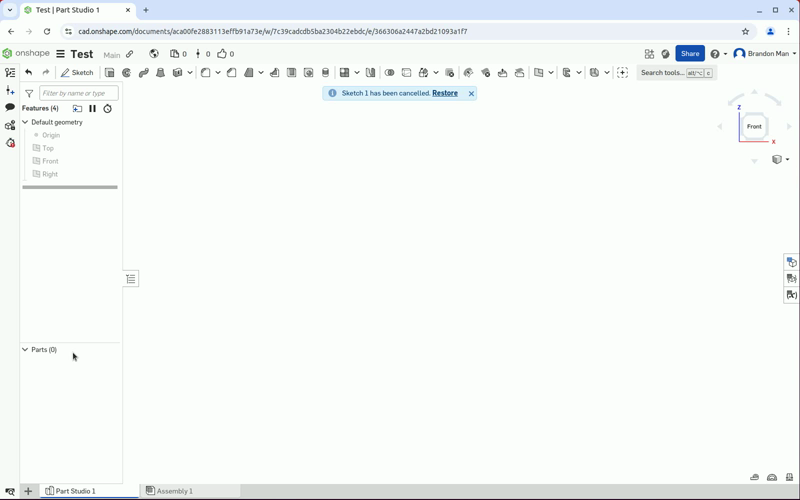
key(space)
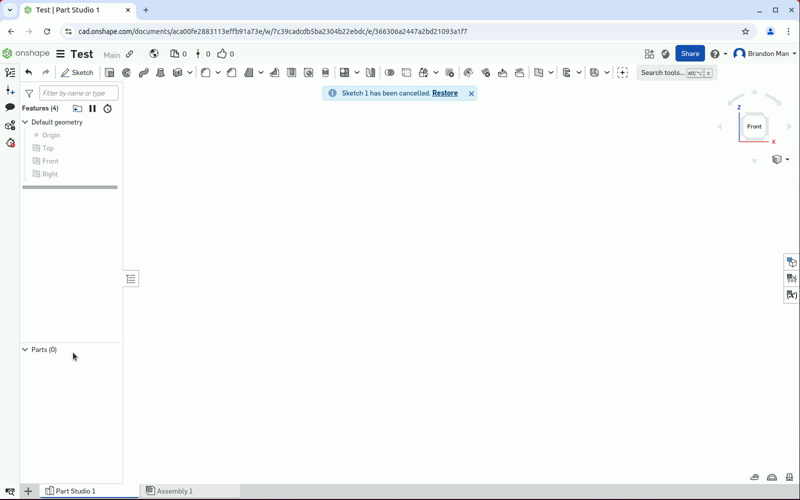
key_down(shift)
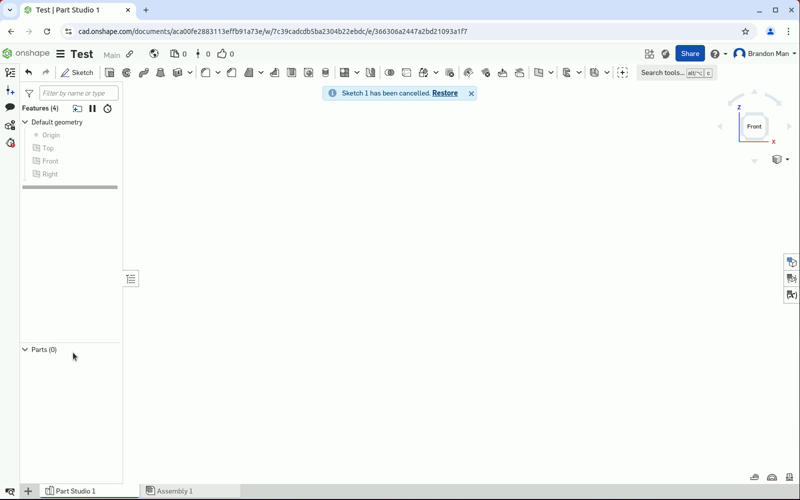
key(left)
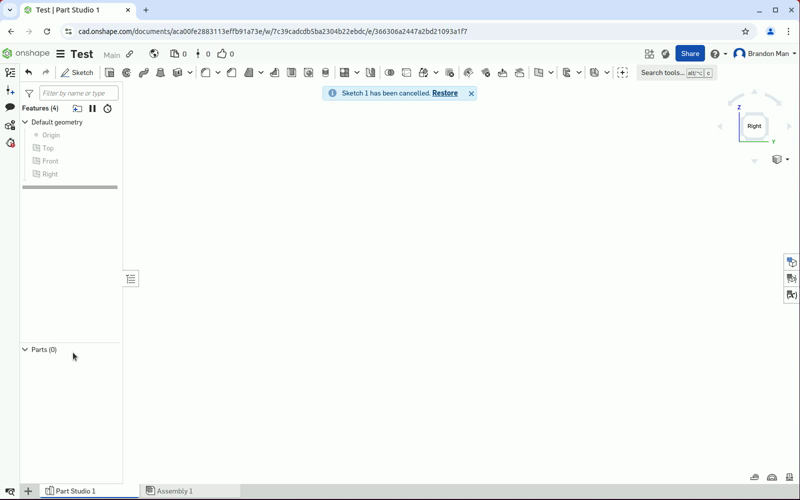
key_up(shift)
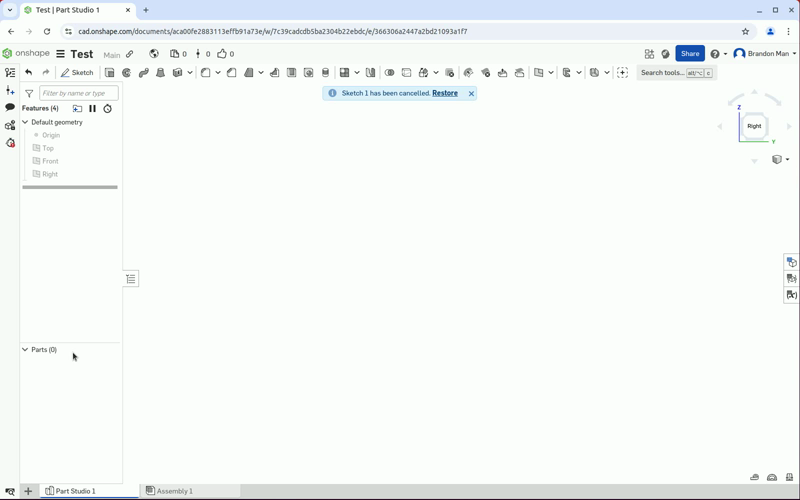
mouse_move(73, 352)
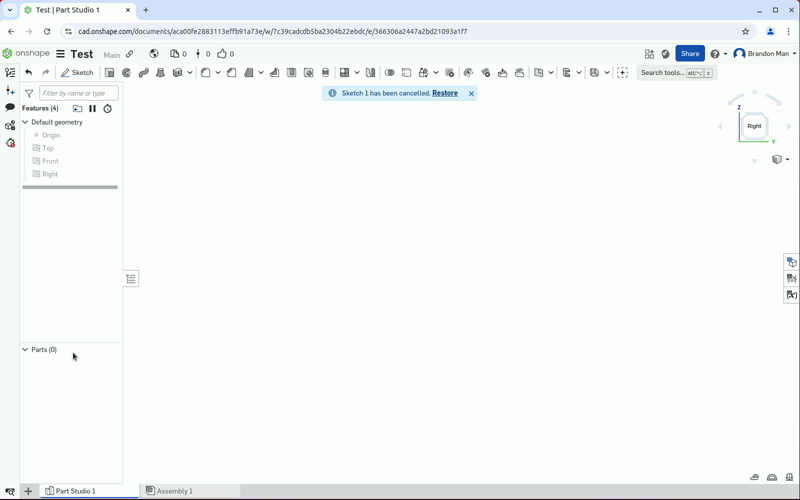
key(shift+y)
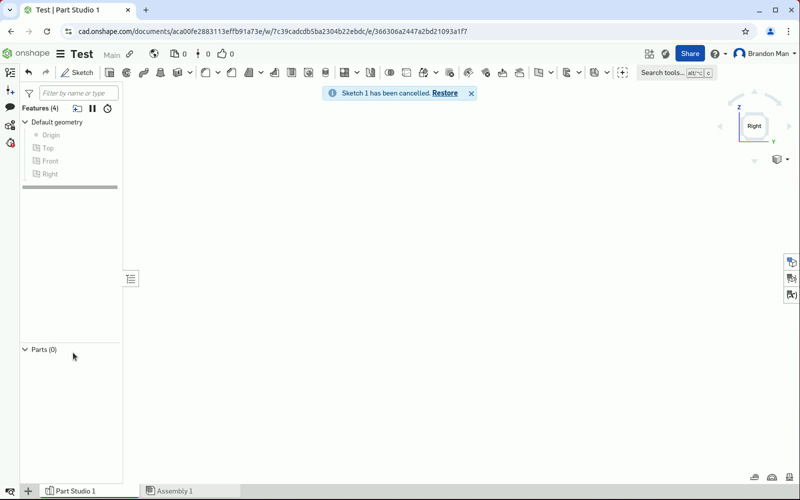
key(shift+s)
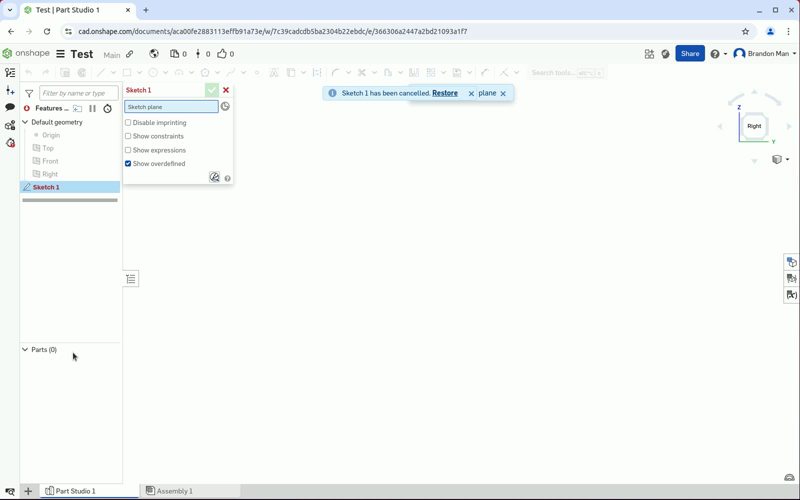
mouse_move(73, 176)
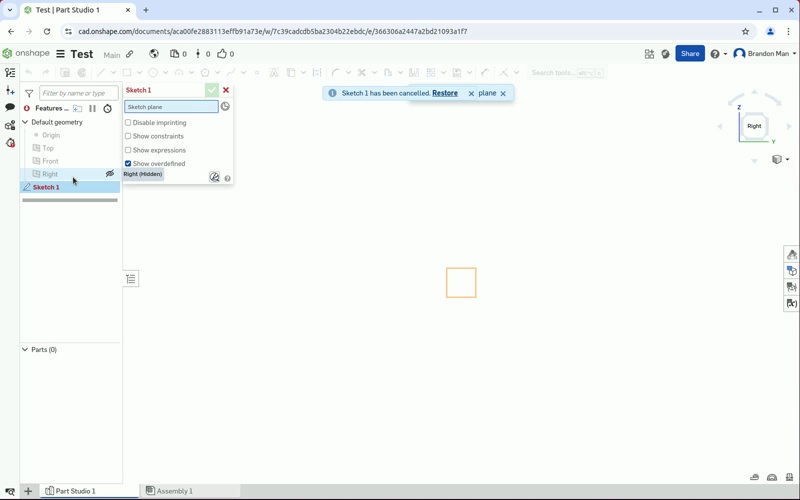
click(73, 176)
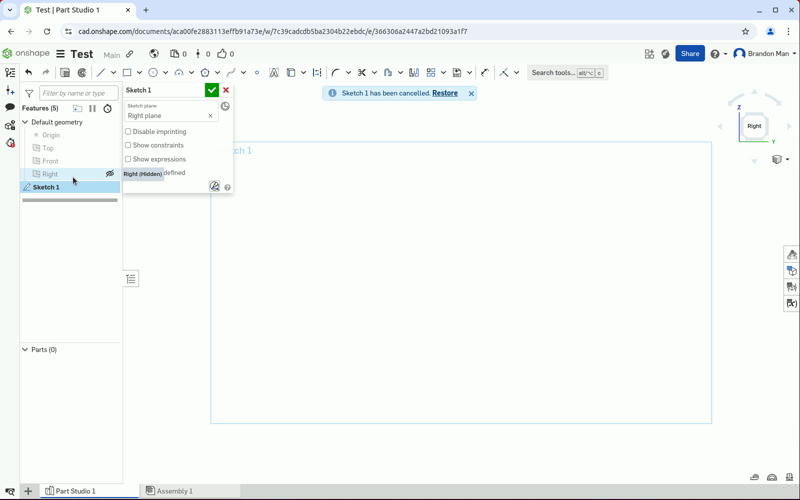
mouse_move(73, 352)
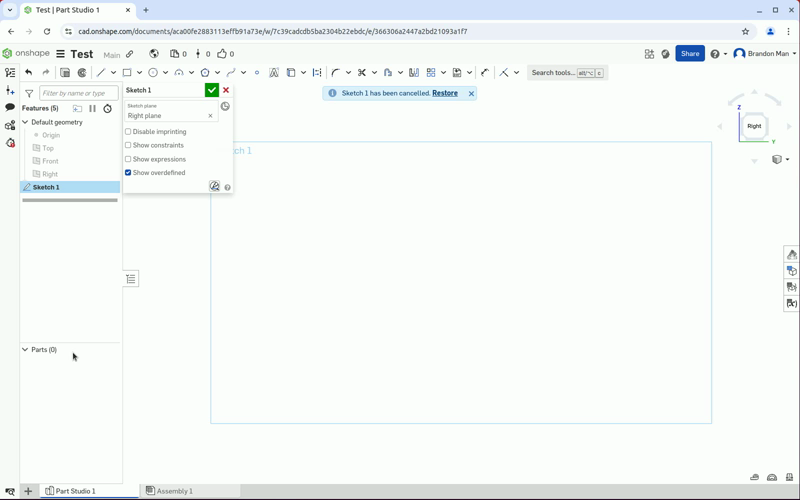
key(y)
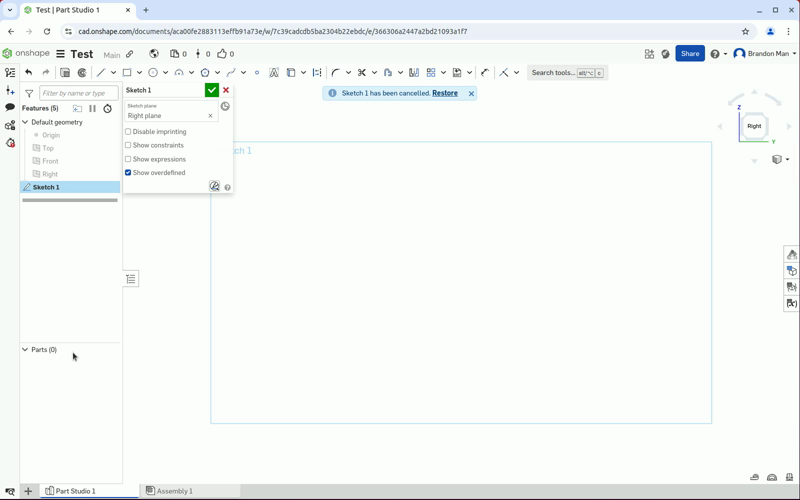
key(l)
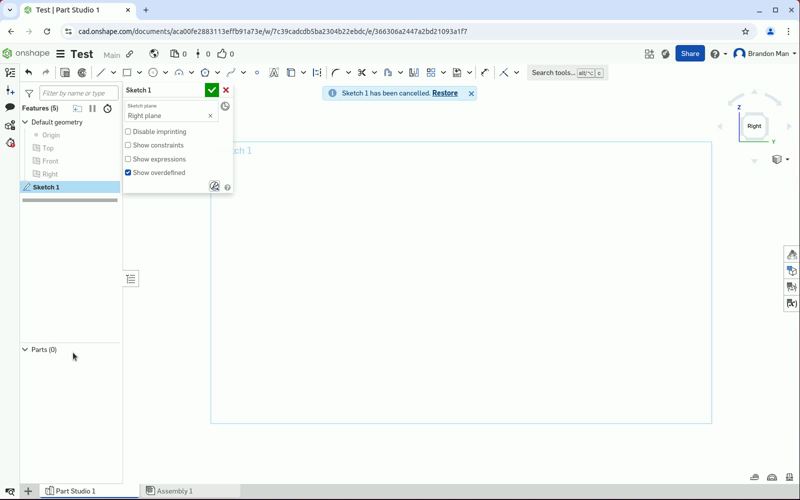
key_down(shift)
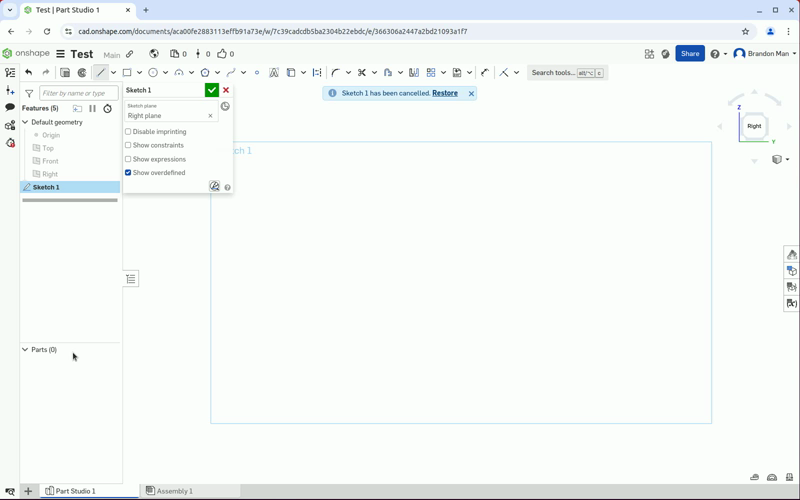
mouse_move(420, 282)
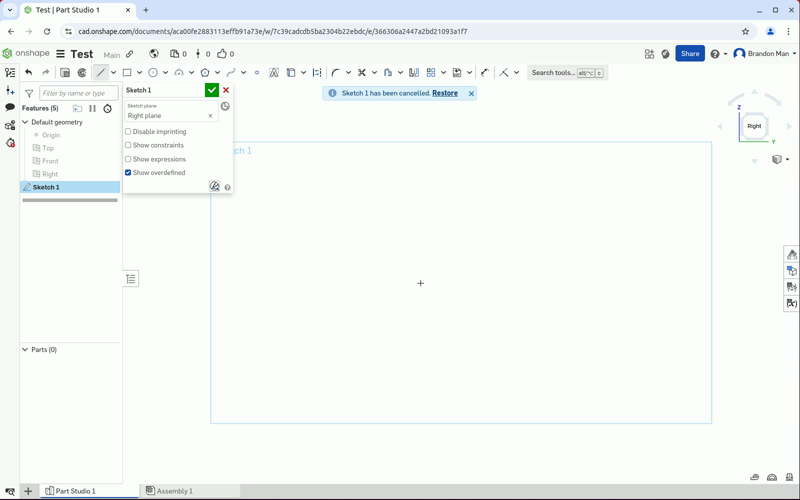
click(420, 282)
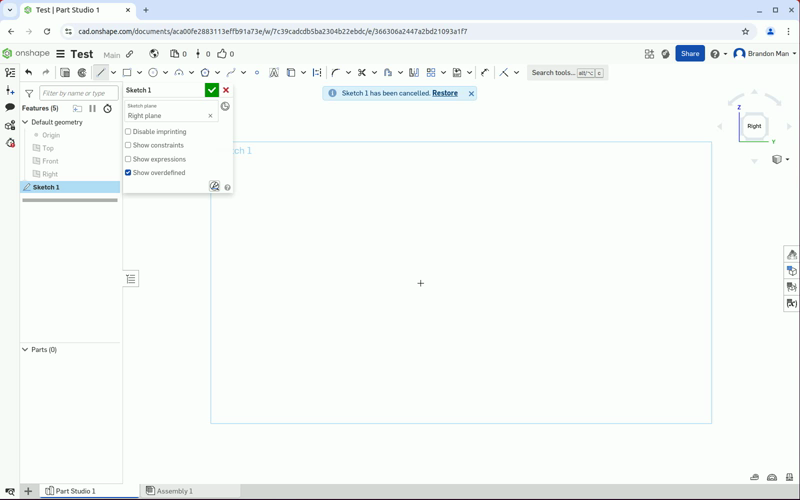
key_up(shift)
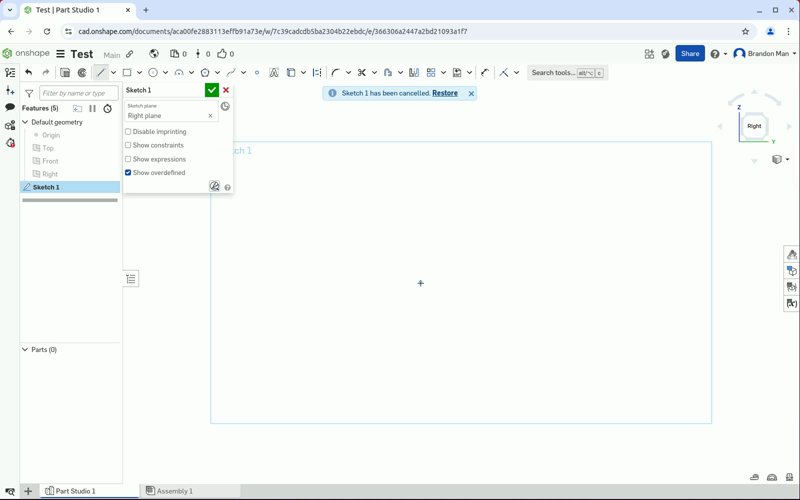
key_down(shift)
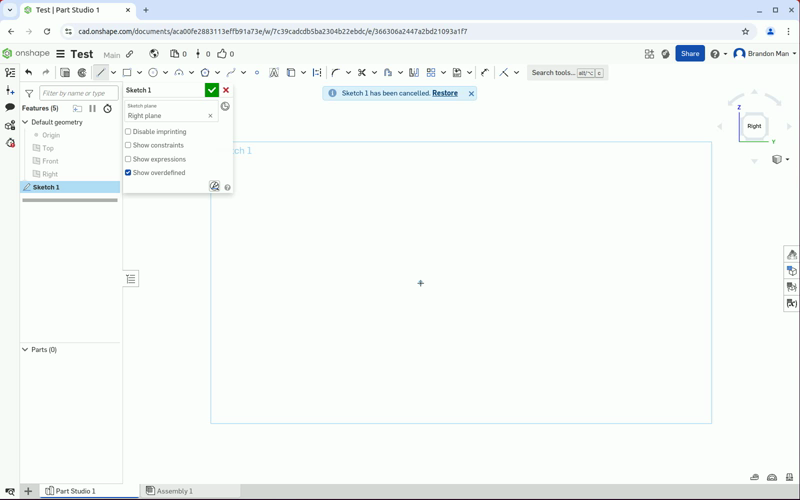
mouse_move(450, 282)
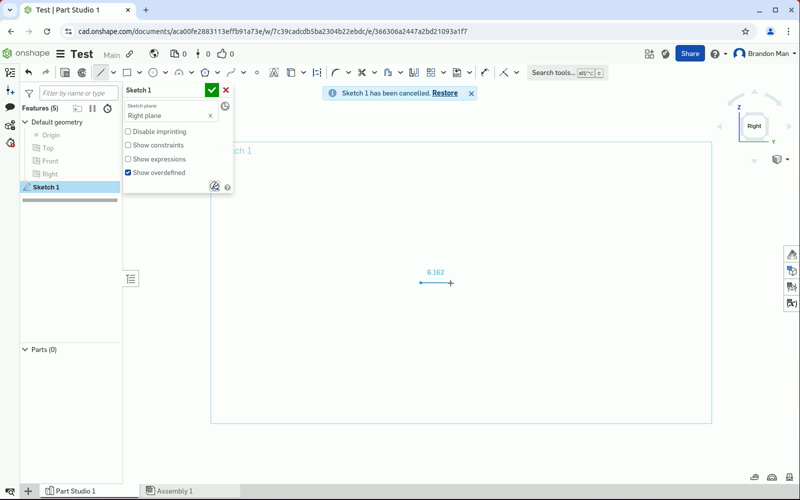
mouse_move(461, 282)
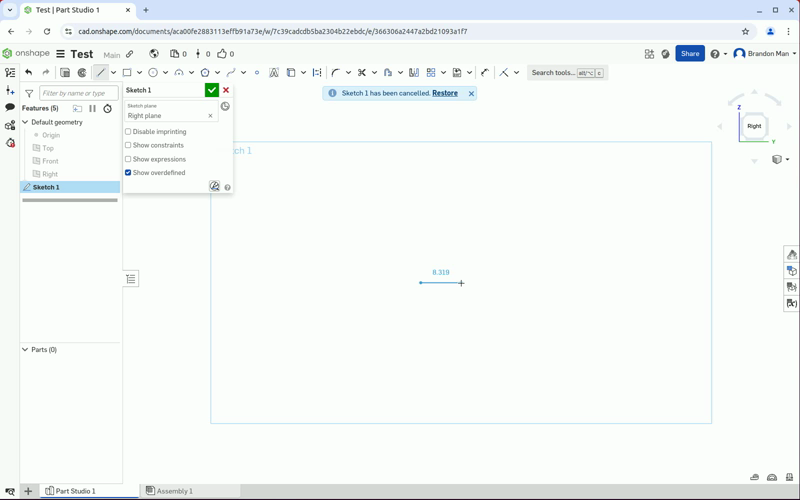
click(461, 282)
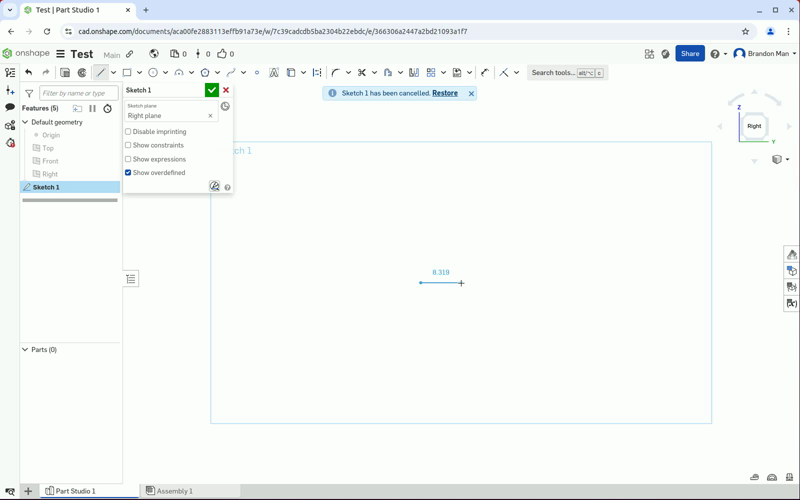
key_up(shift)
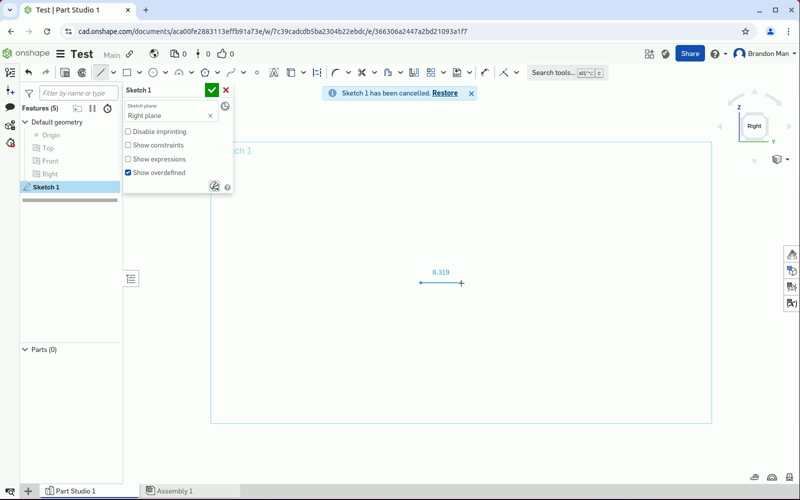
key_down(shift)
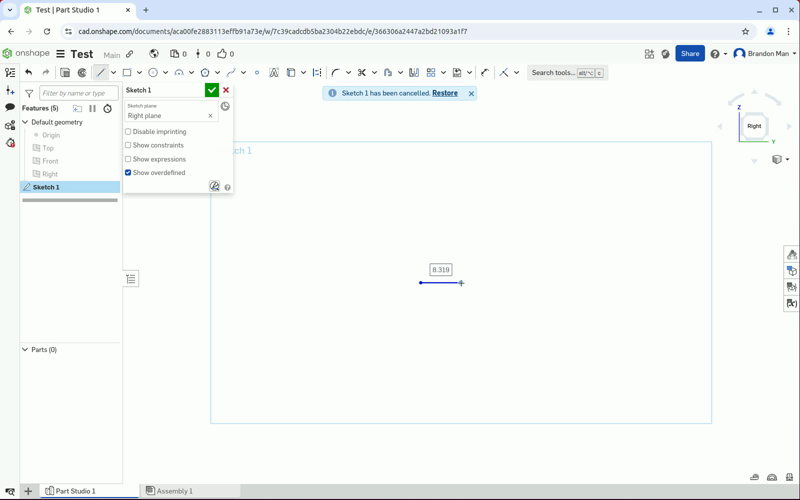
mouse_move(491, 282)
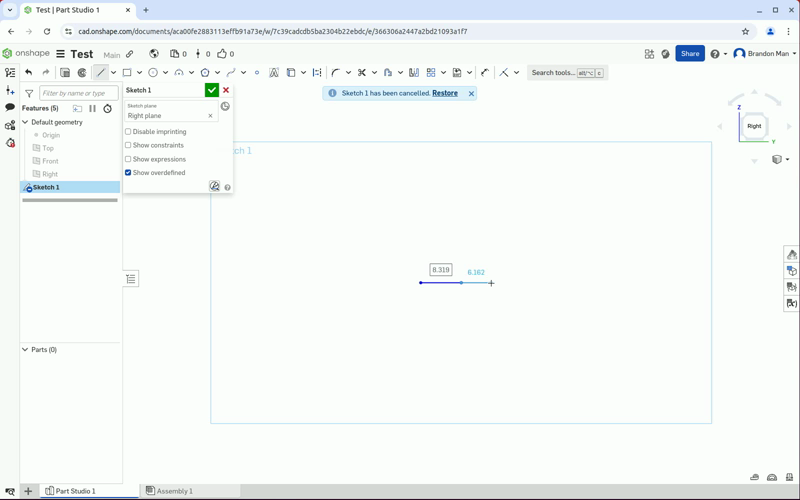
mouse_move(461, 255)
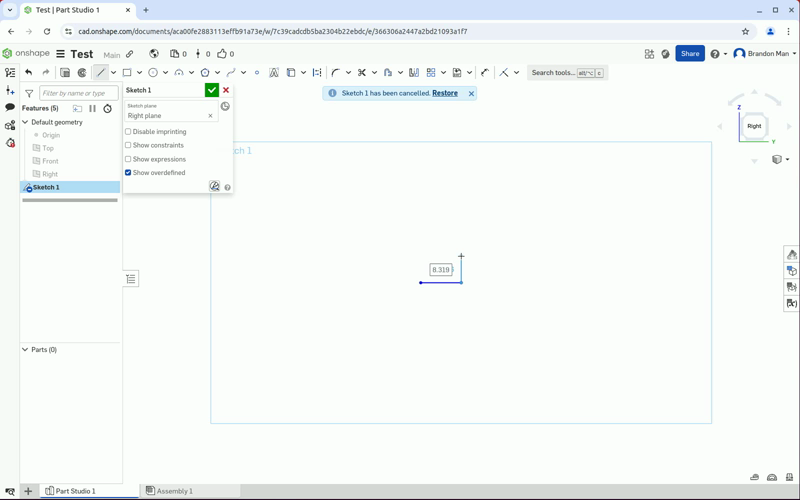
click(461, 255)
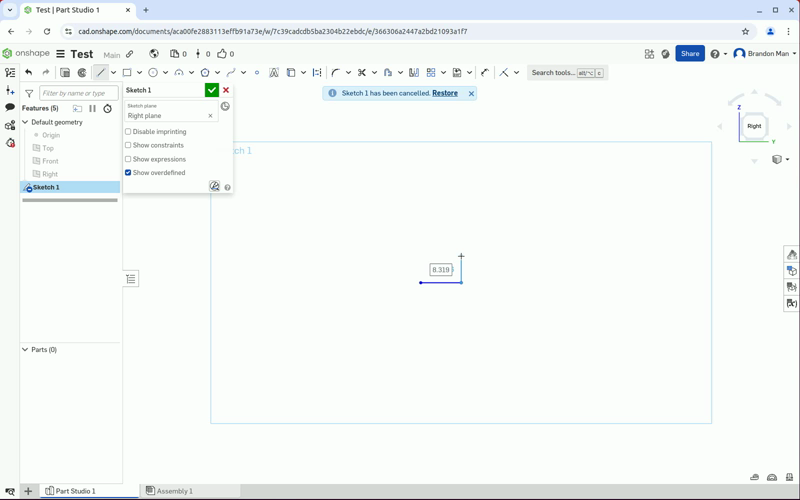
key_up(shift)
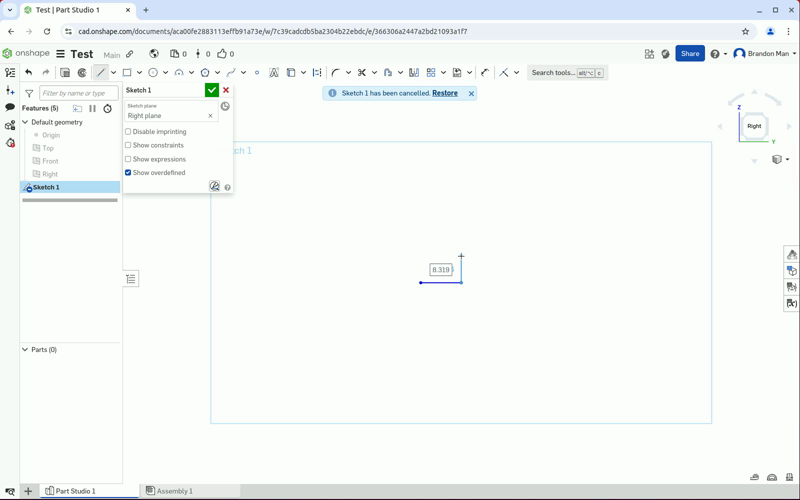
key_down(shift)
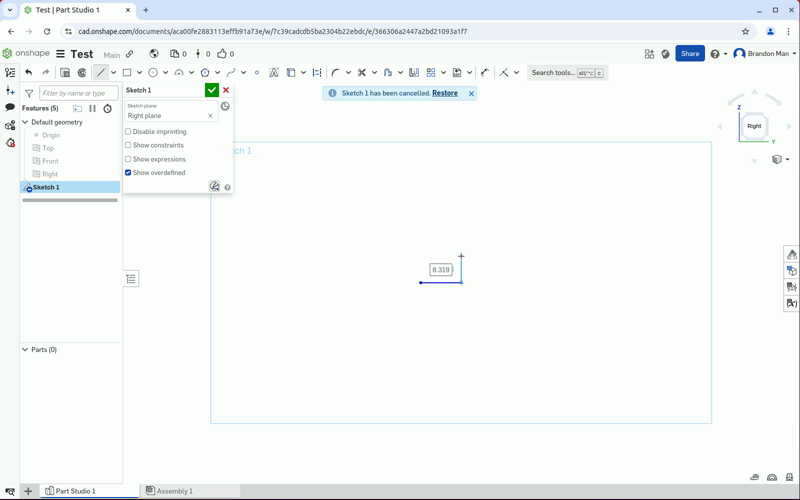
mouse_move(491, 255)
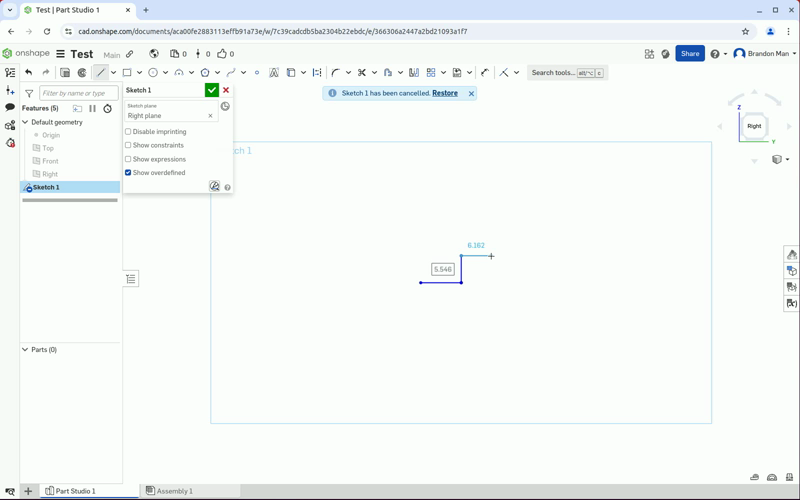
mouse_move(420, 255)
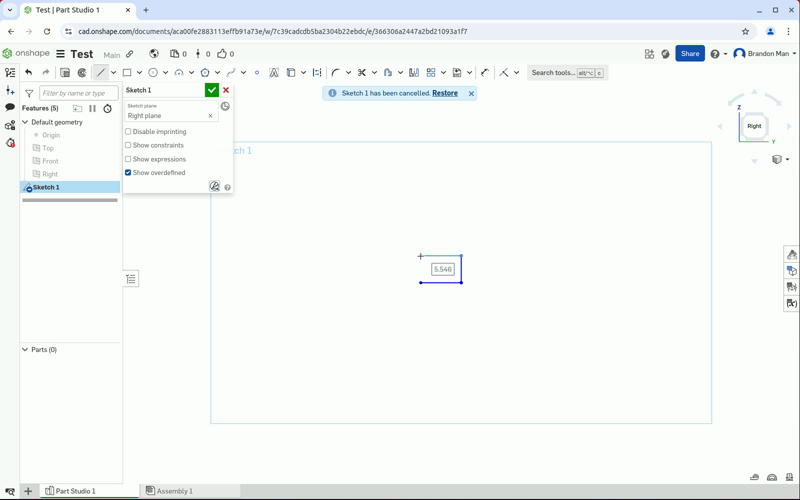
click(420, 255)
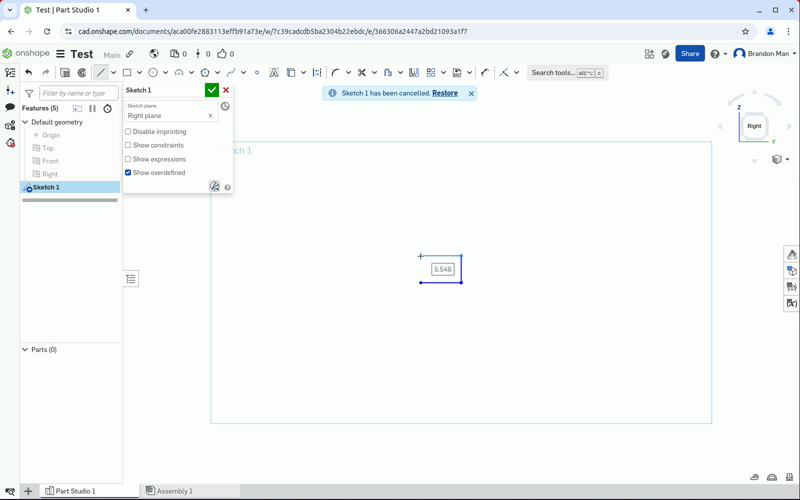
key_up(shift)
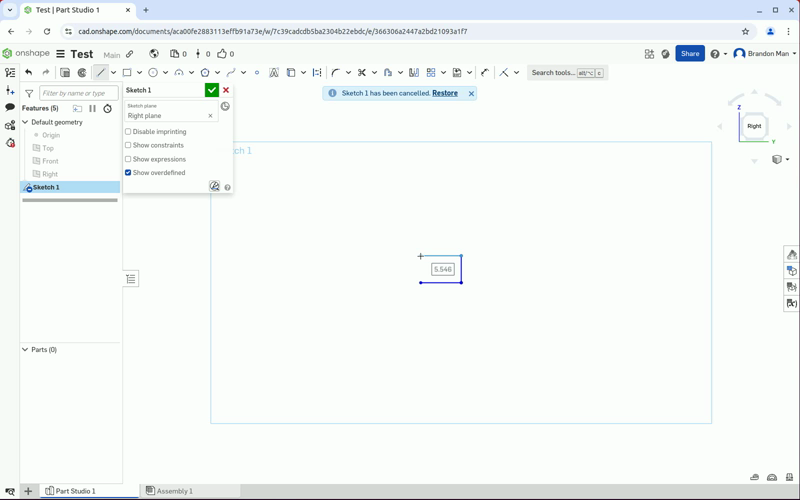
mouse_move(450, 255)
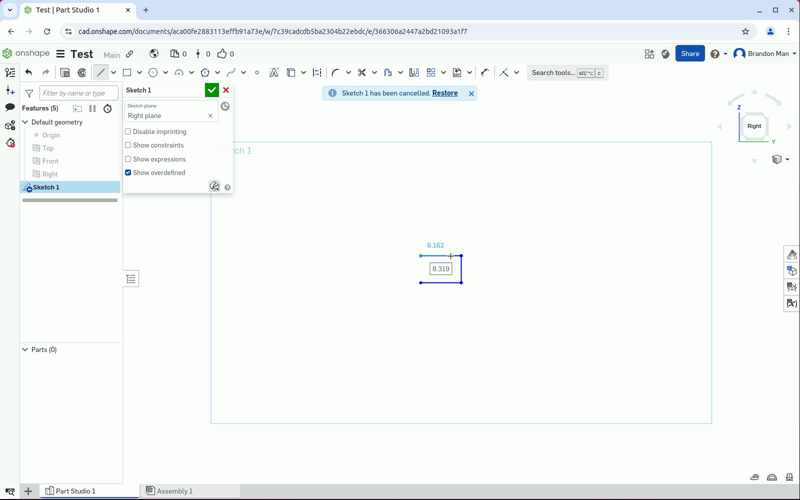
key_down(shift)
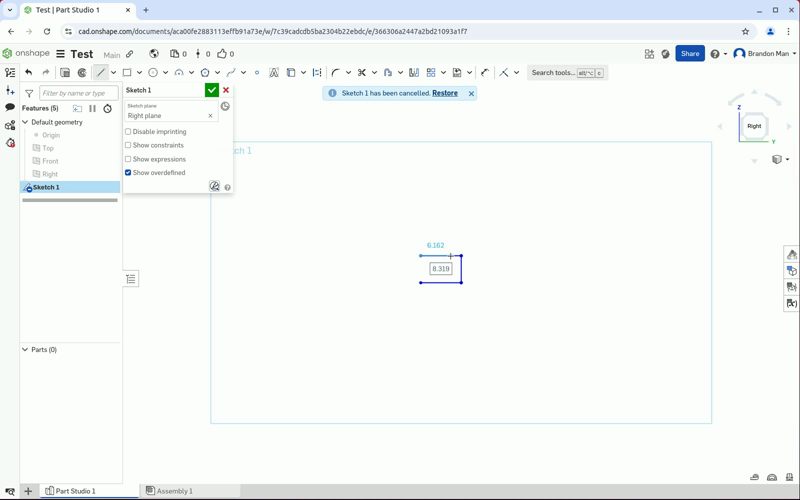
mouse_move(420, 282)
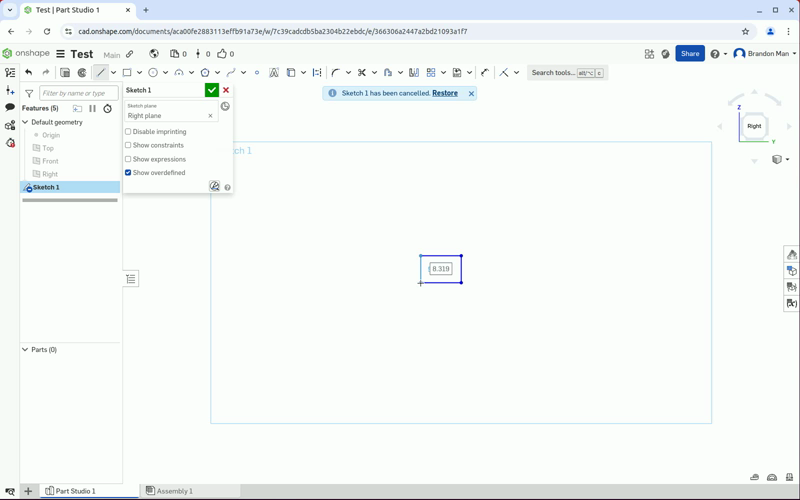
key_up(shift)
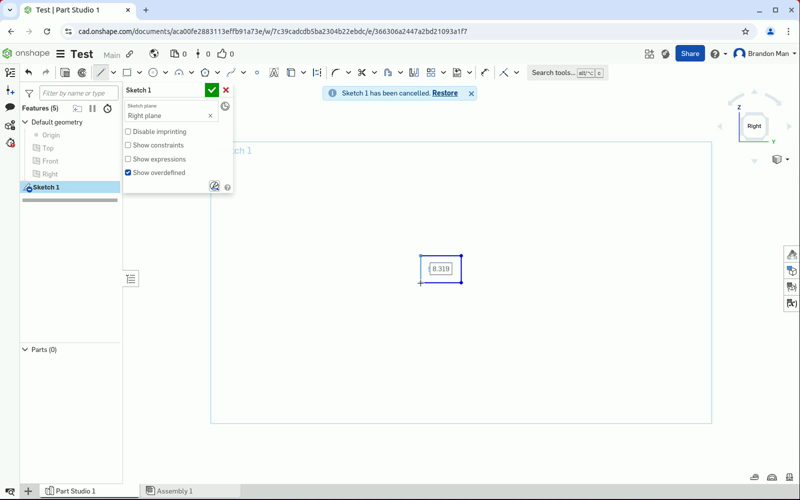
click(420, 282)
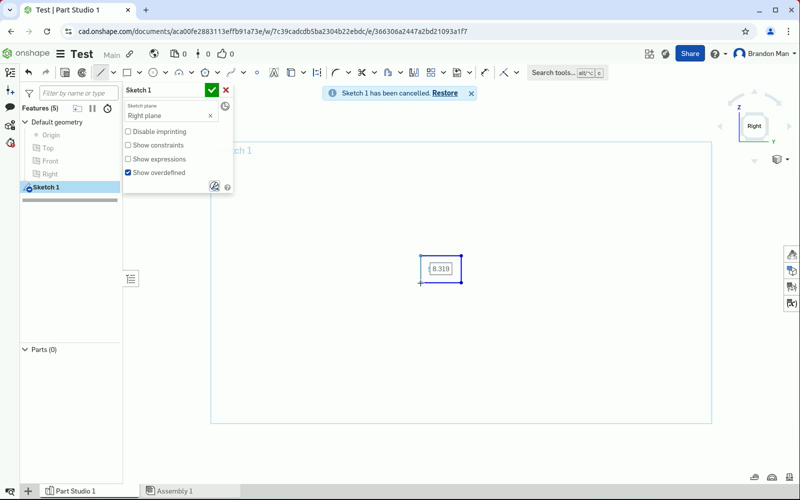
key(esc)
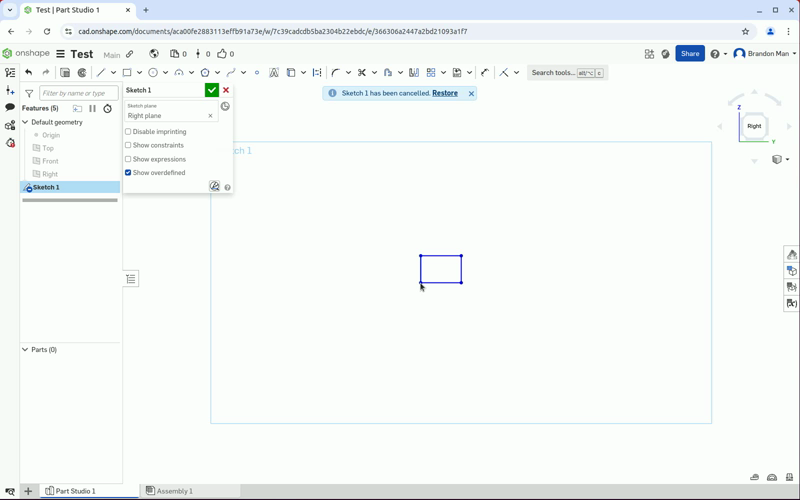
mouse_move(457, 264)
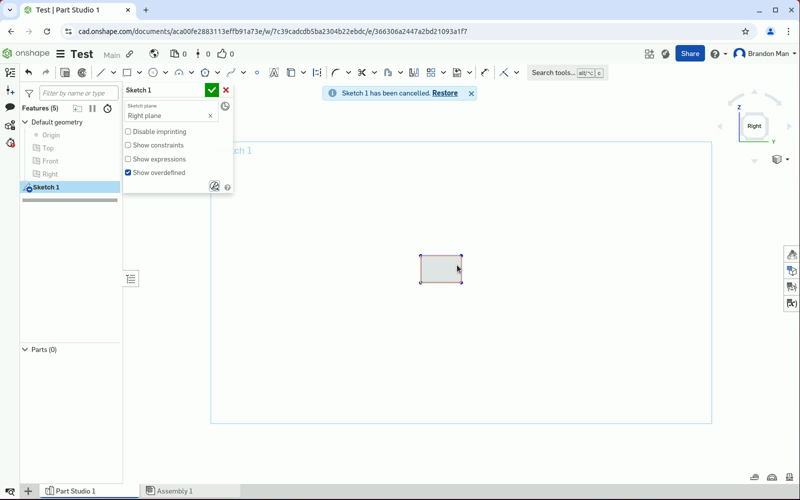
scroll(6)
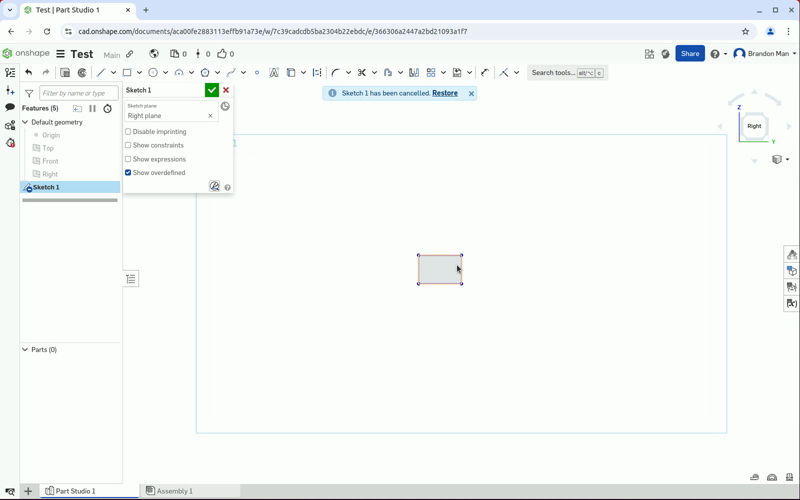
scroll(6)
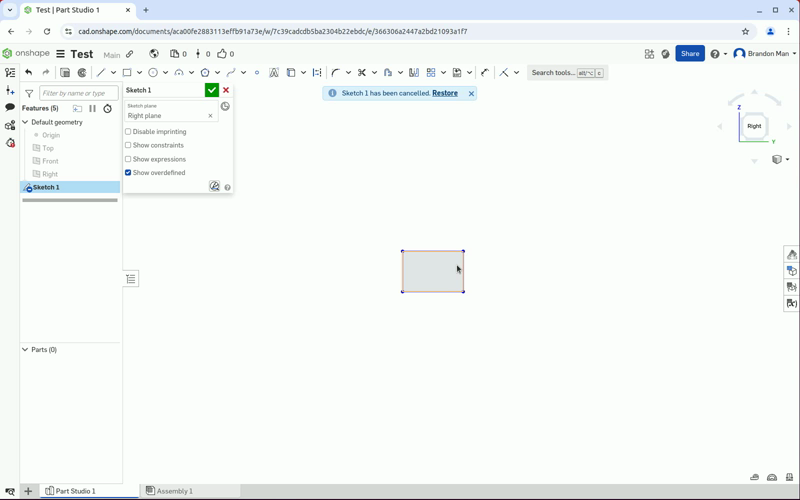
scroll(6)
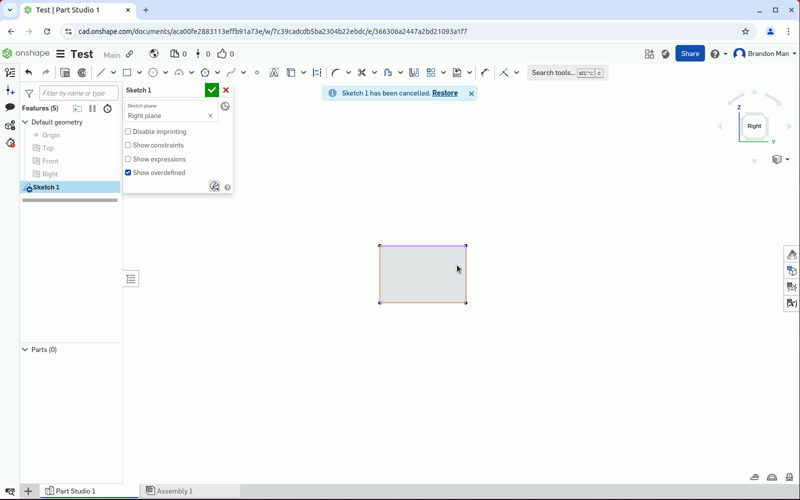
scroll(6)
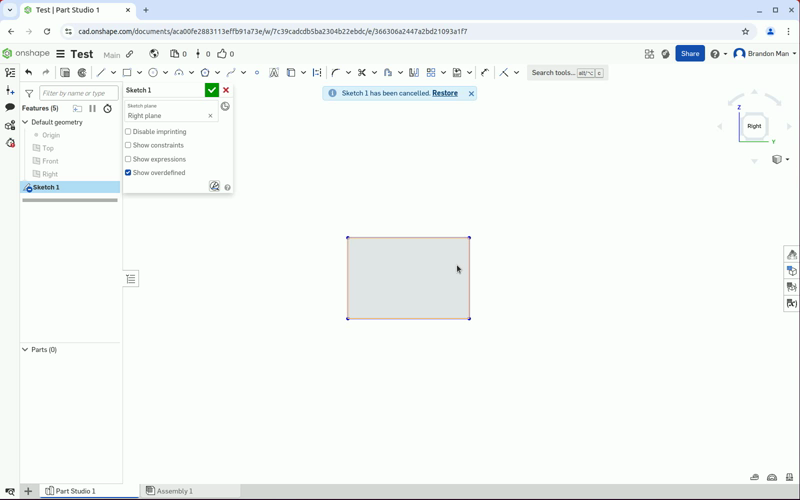
scroll(6)
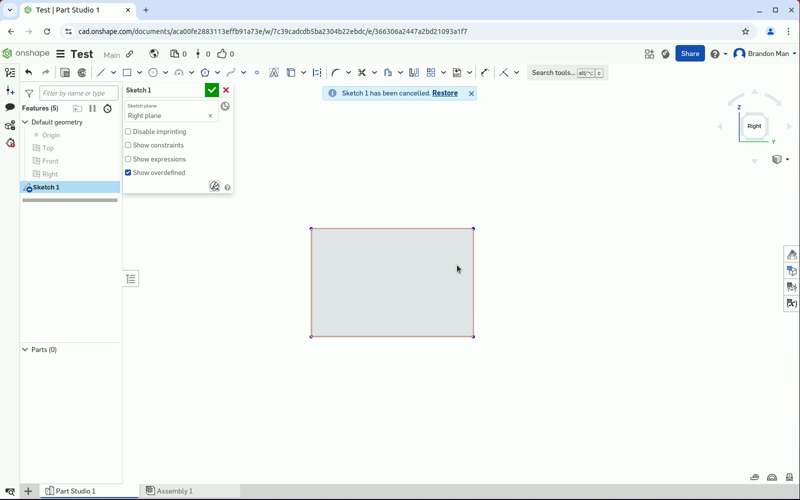
scroll(6)
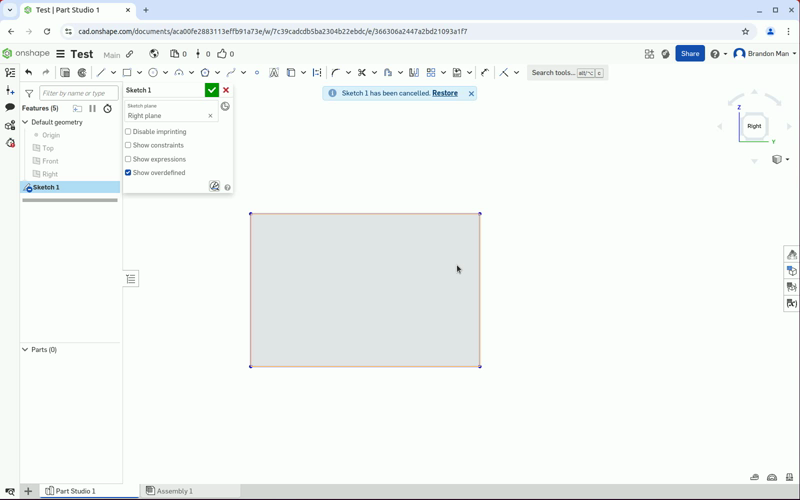
scroll(6)
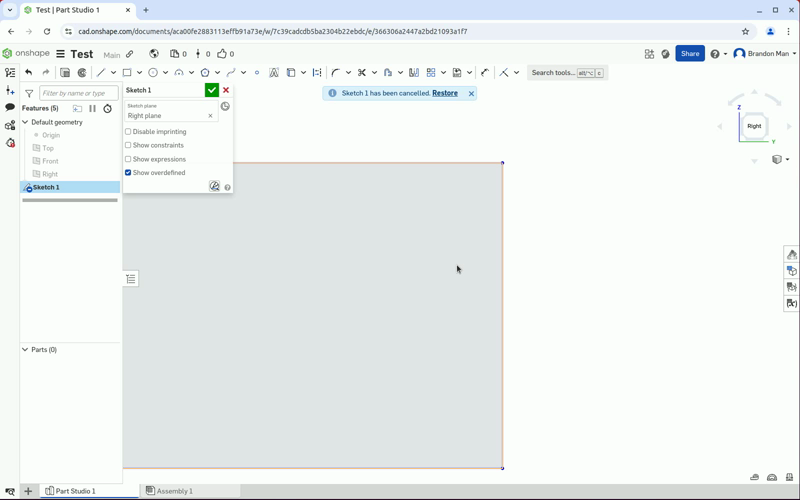
click(457, 264)
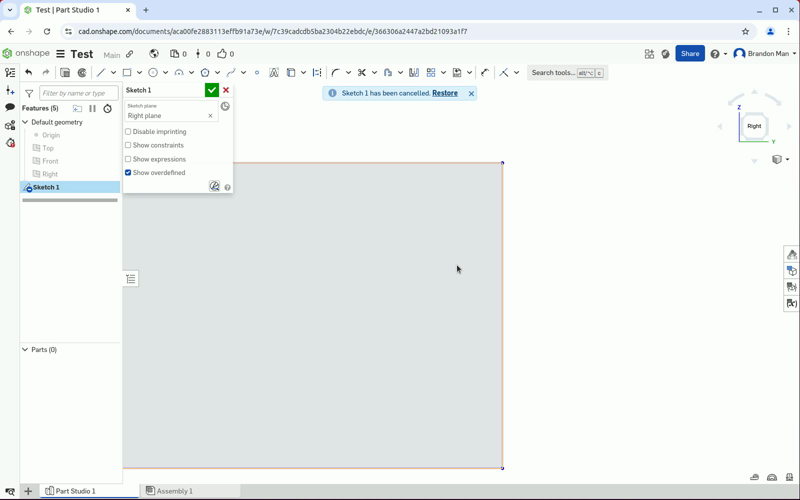
scroll(-6)
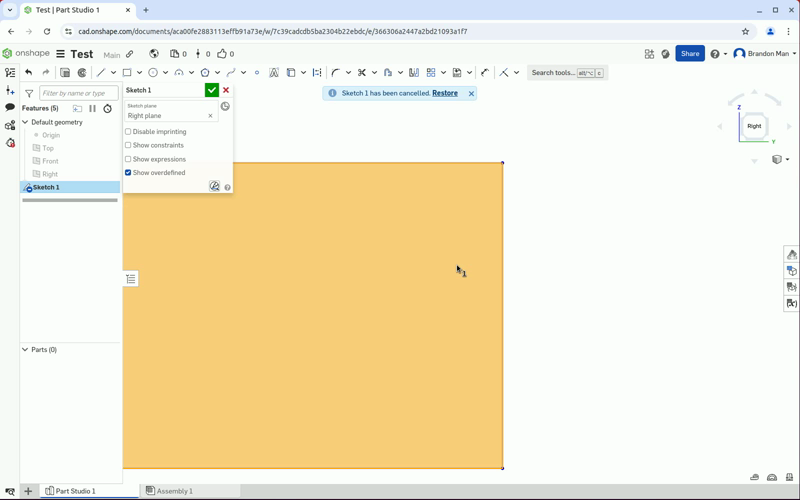
scroll(-6)
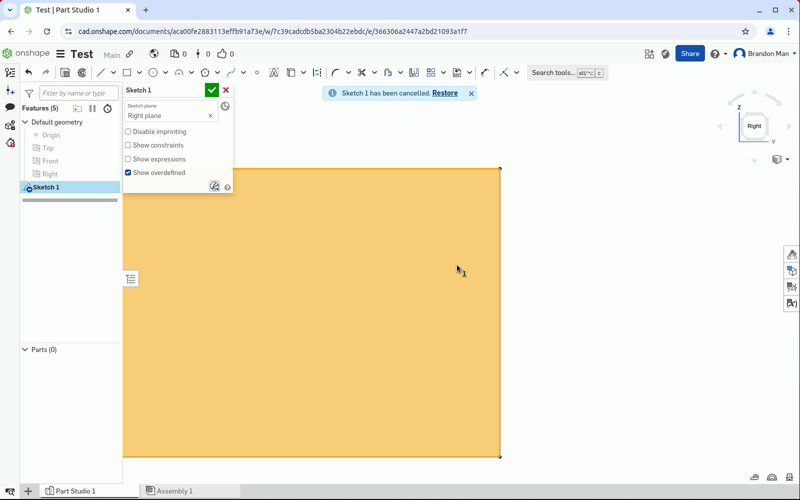
scroll(-6)
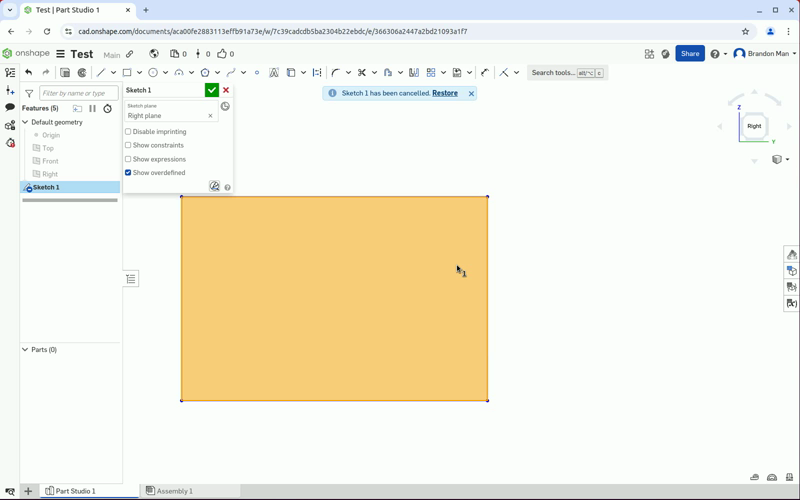
scroll(-6)
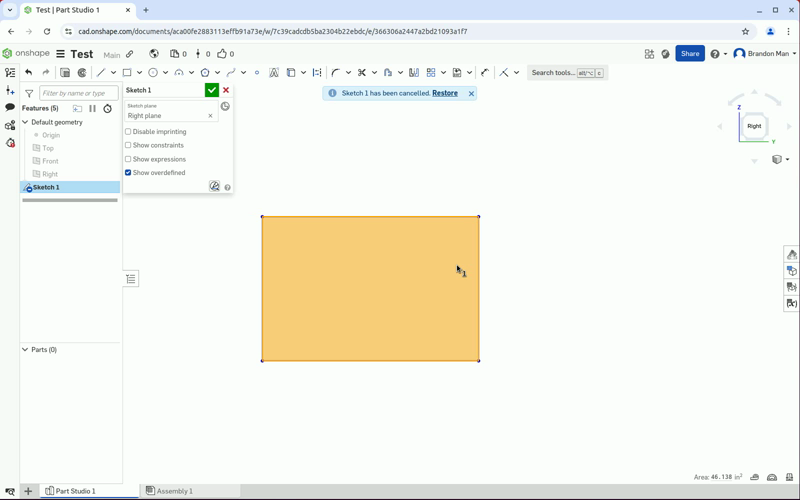
scroll(-6)
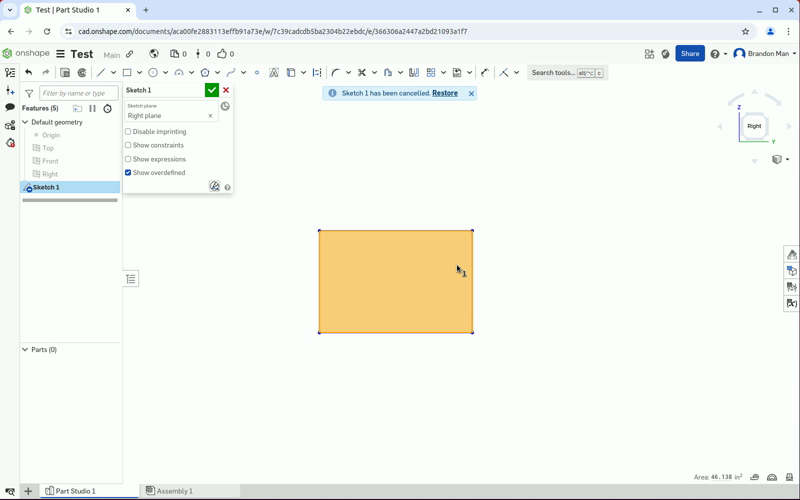
scroll(-6)
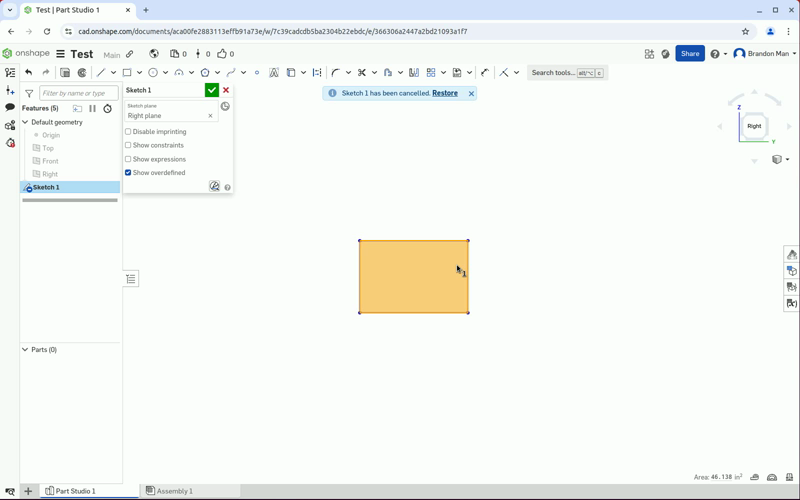
scroll(-6)
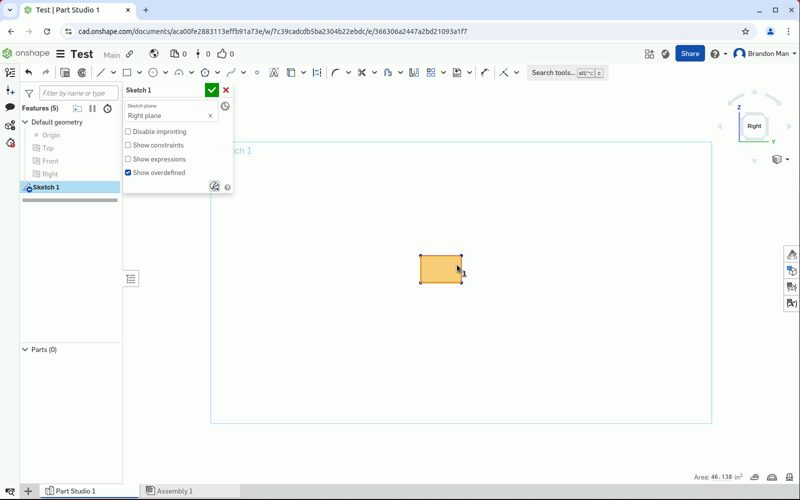
mouse_move(73, 352)
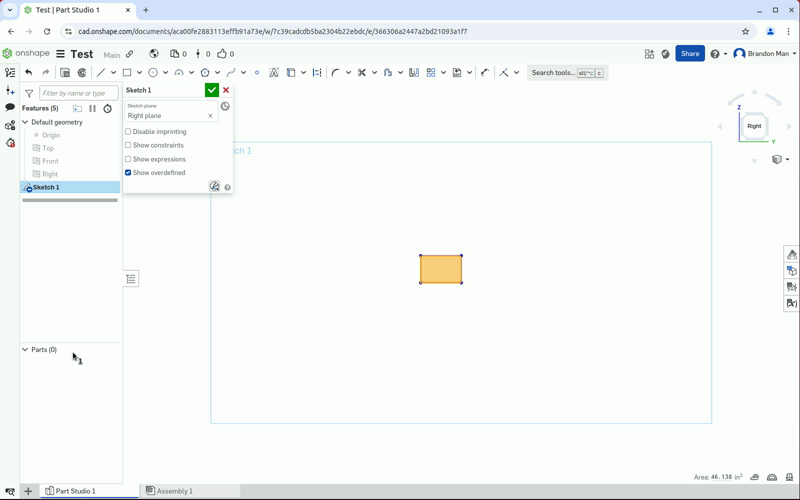
key(shift+y)
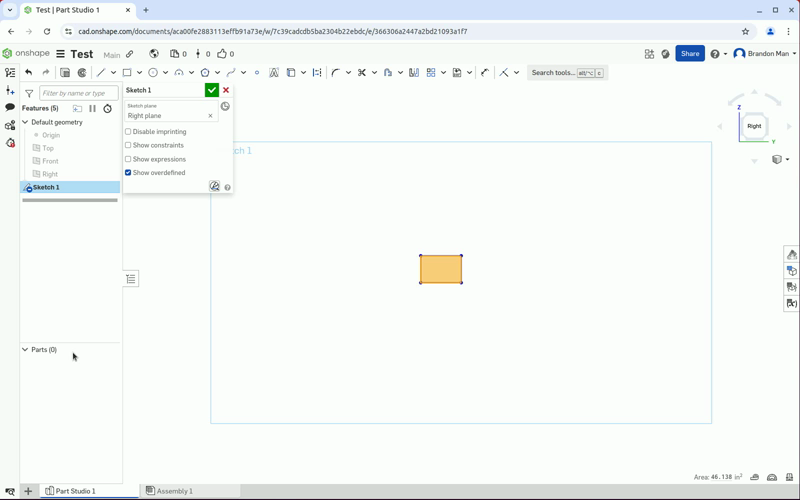
key(shift+e)
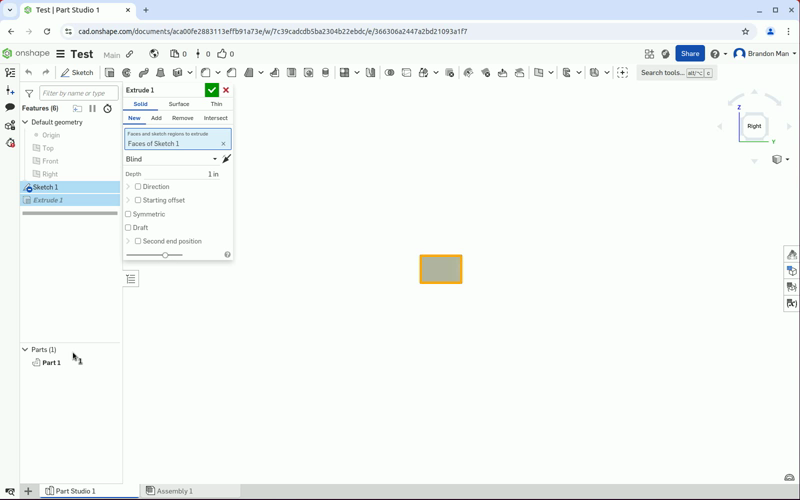
mouse_move(143, 106)
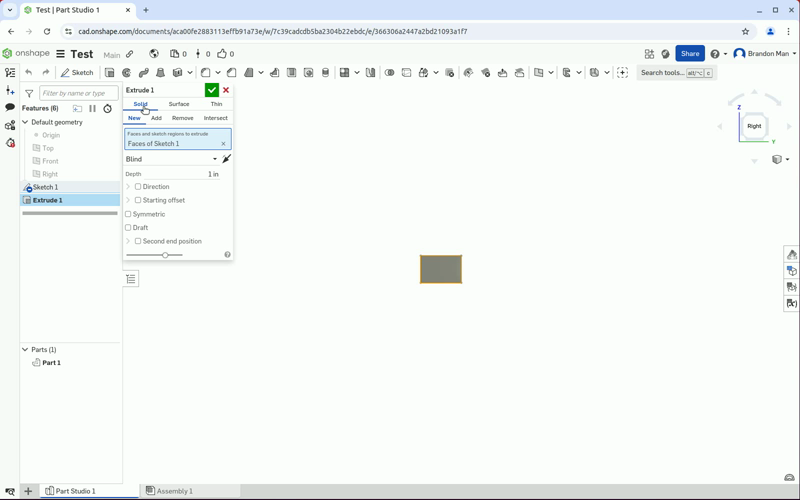
click(143, 106)
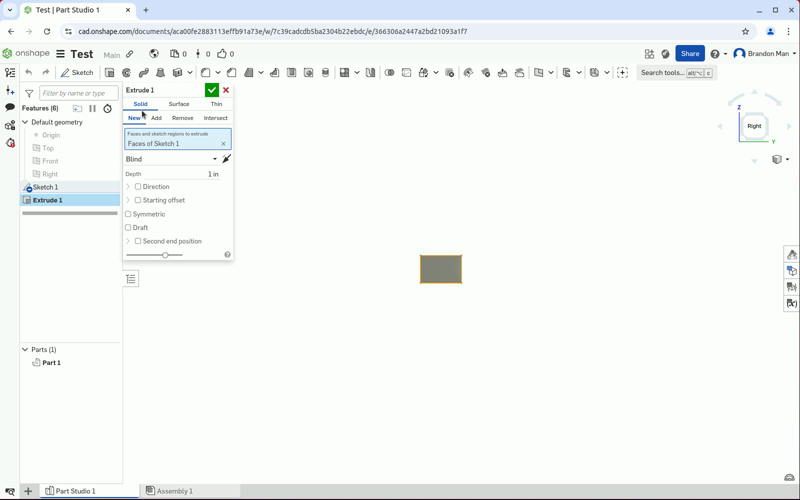
mouse_move(137, 120)
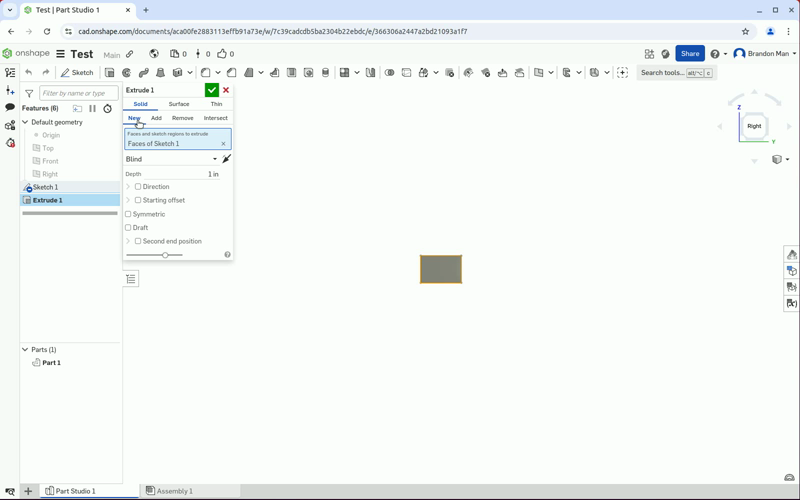
click(137, 120)
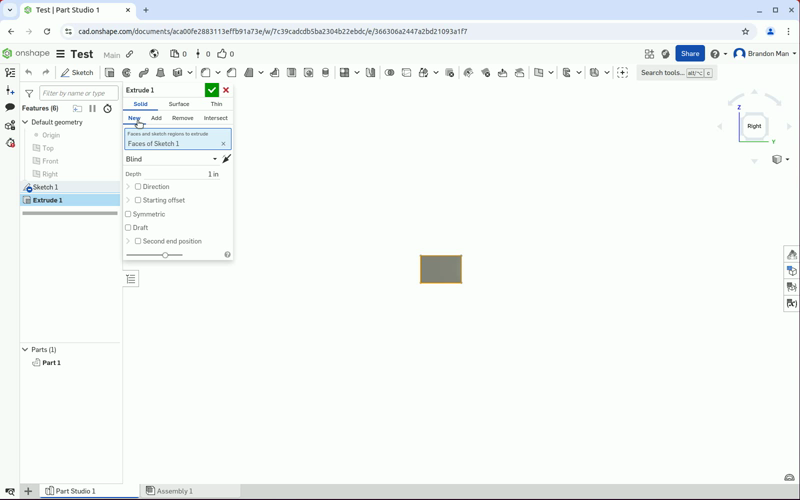
key(tab, 4)
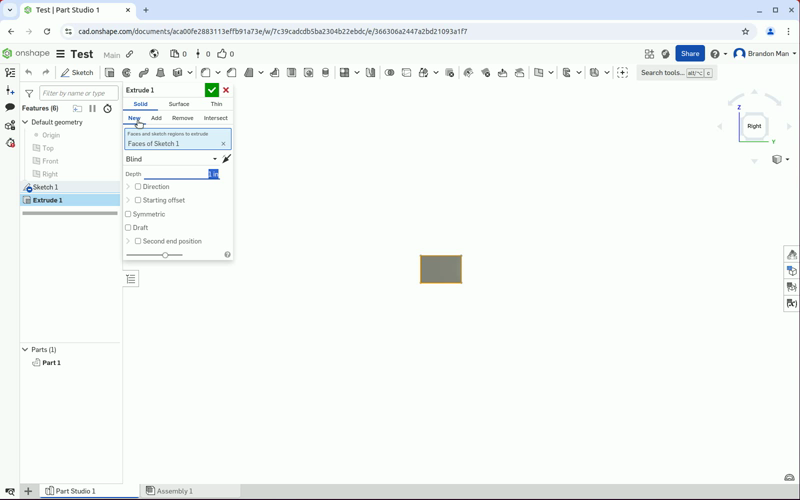
text(30.81)
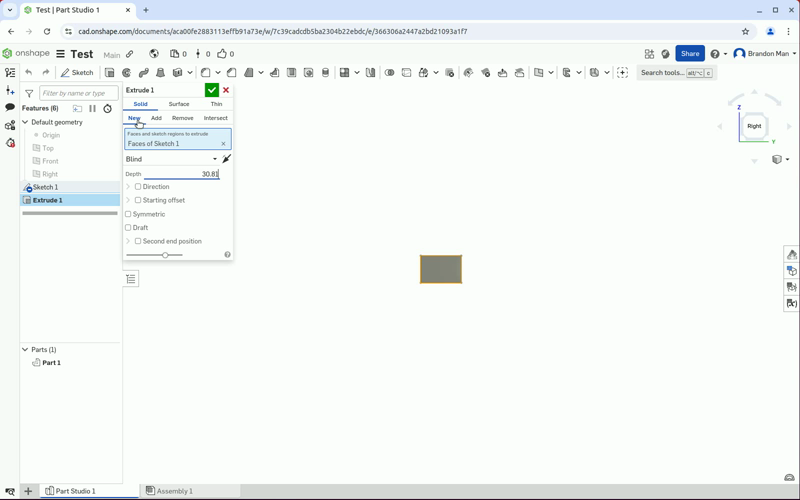
key(tab, 3)
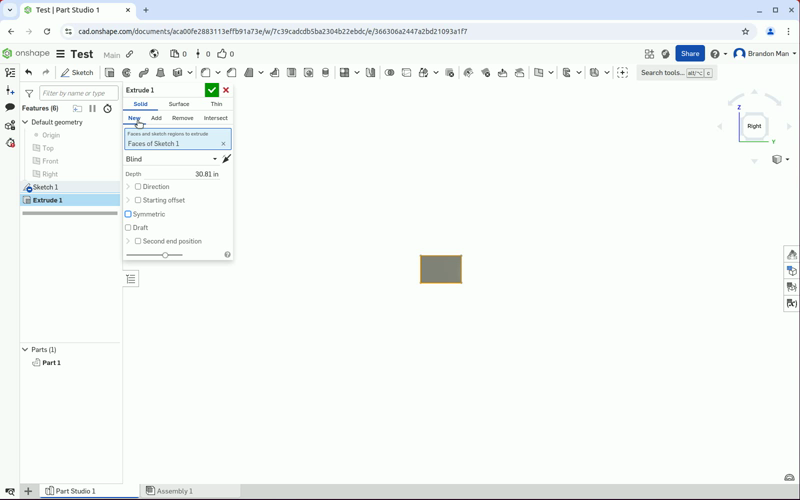
key(space)
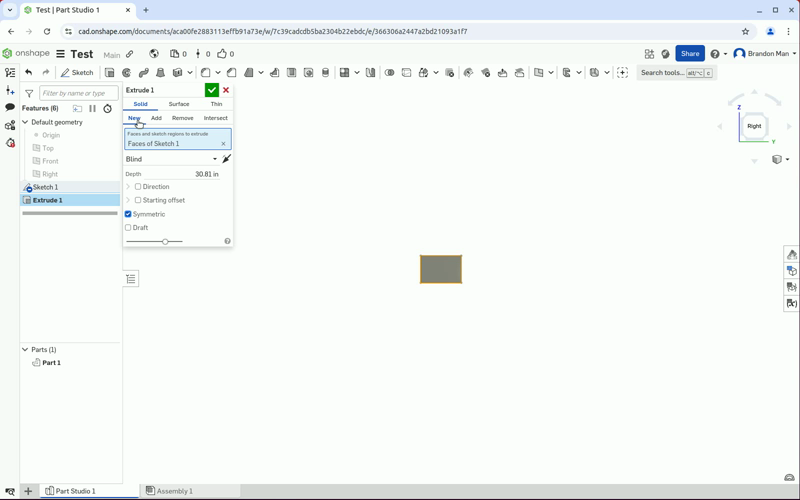
key(enter)
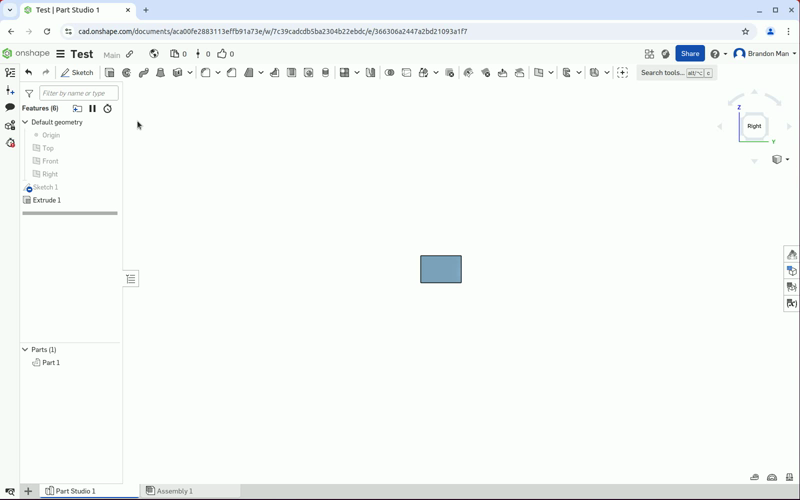
key(shift+h)
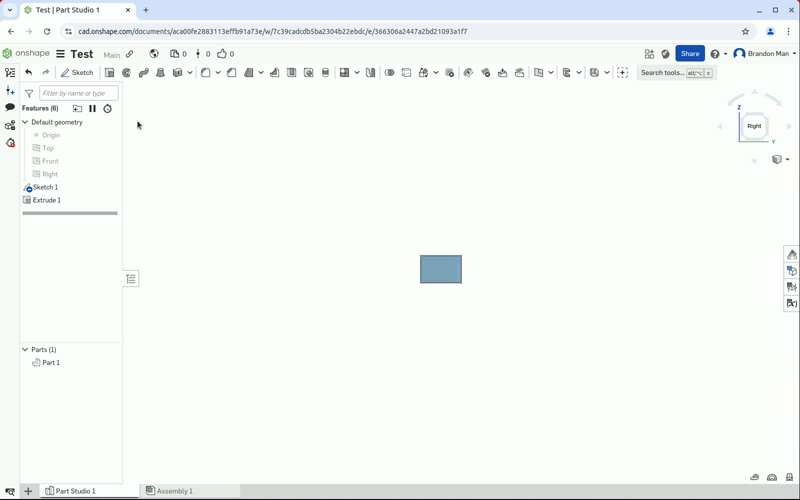
key(shift+h)
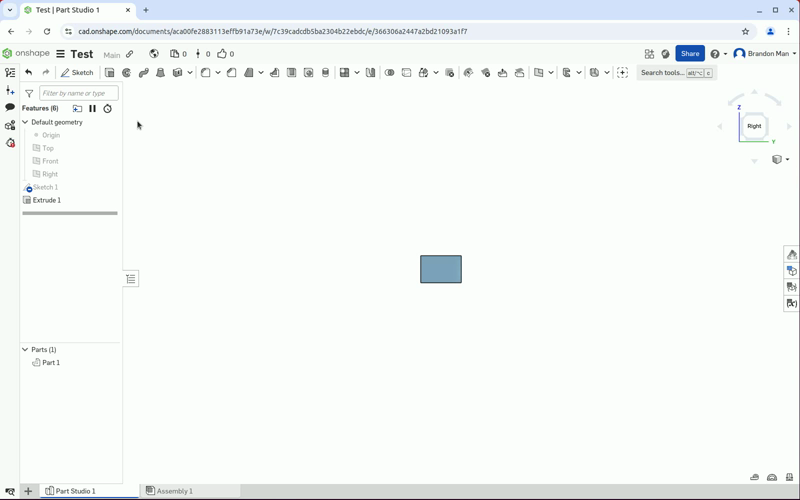
mouse_move(73, 189)
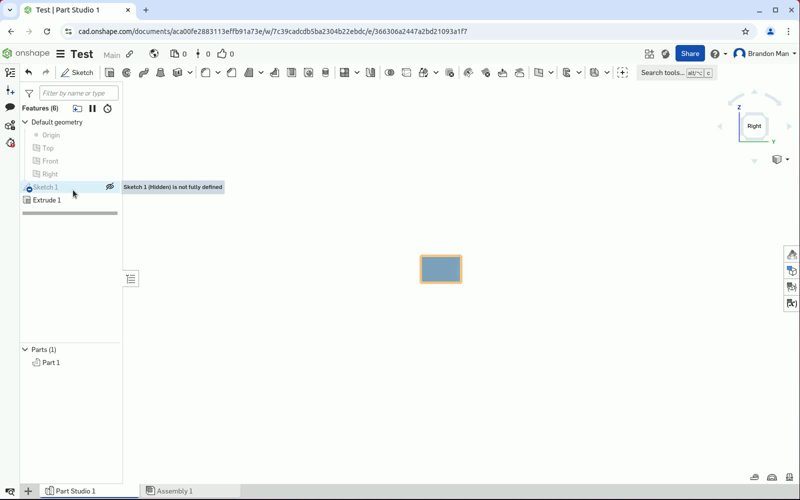
click(73, 189)
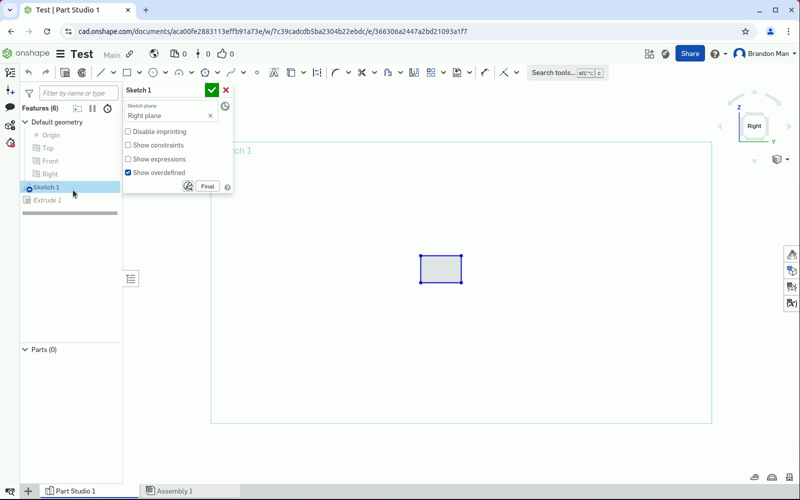
mouse_move(229, 92)
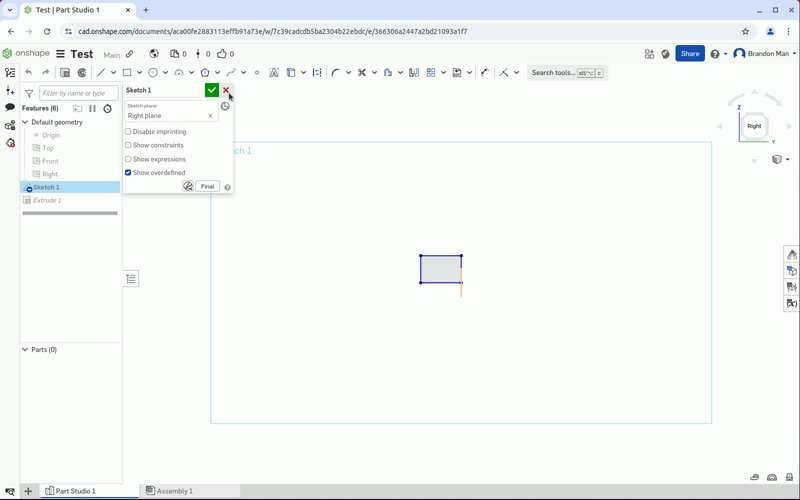
click(229, 92)
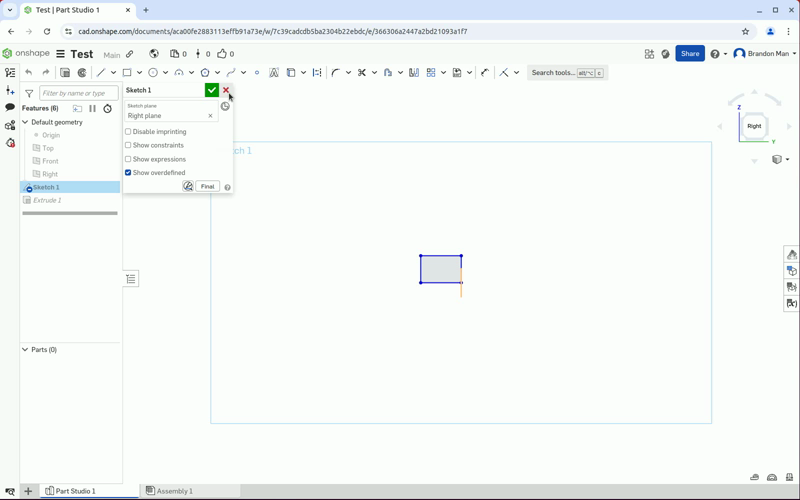
key(shift+s)
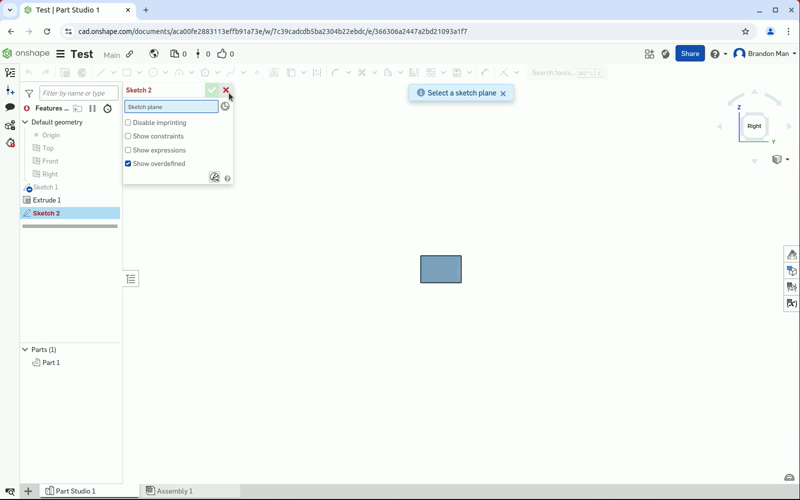
mouse_move(73, 176)
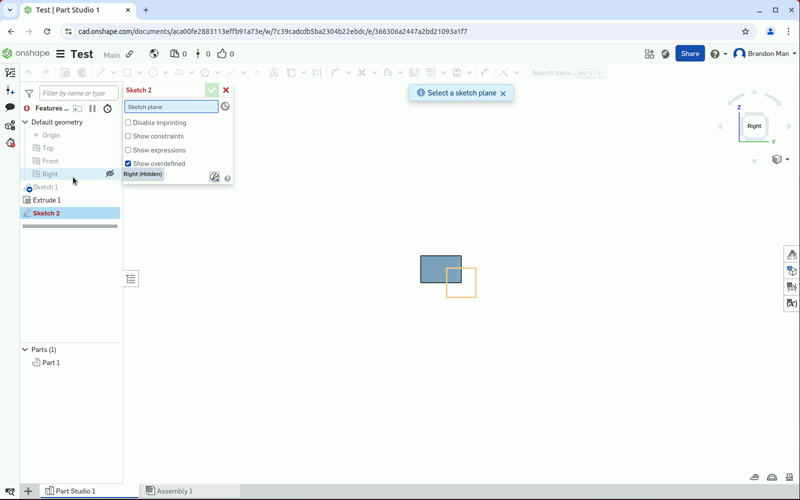
click(73, 176)
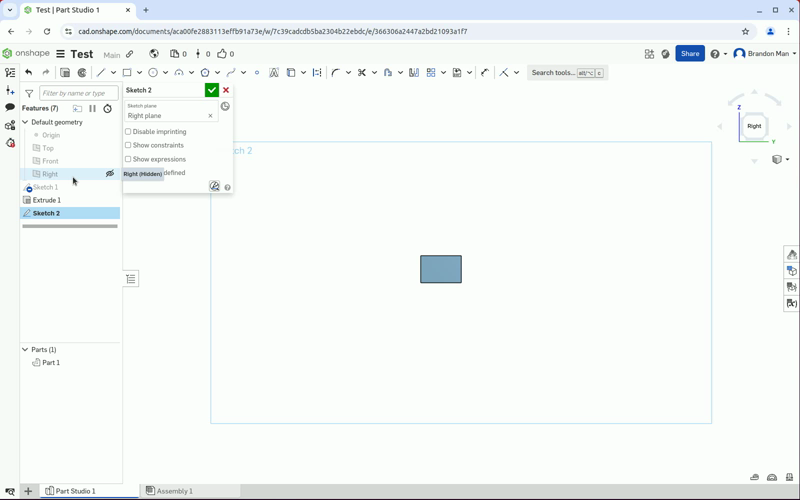
mouse_move(73, 352)
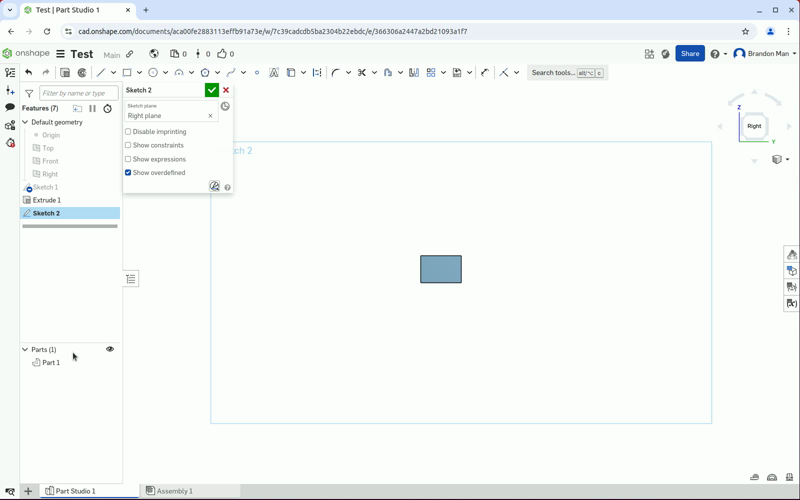
key(y)
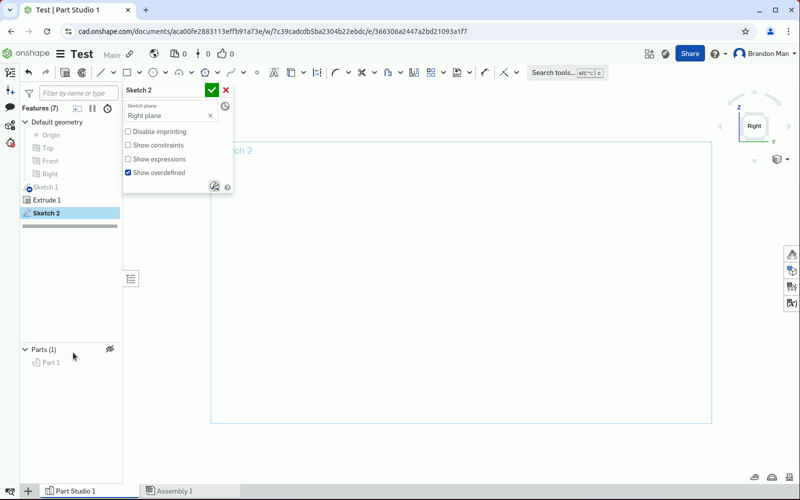
key(l)
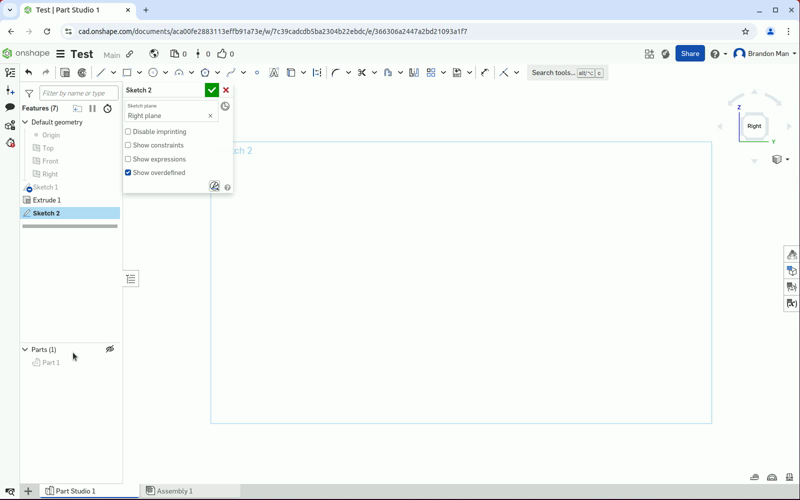
key_down(shift)
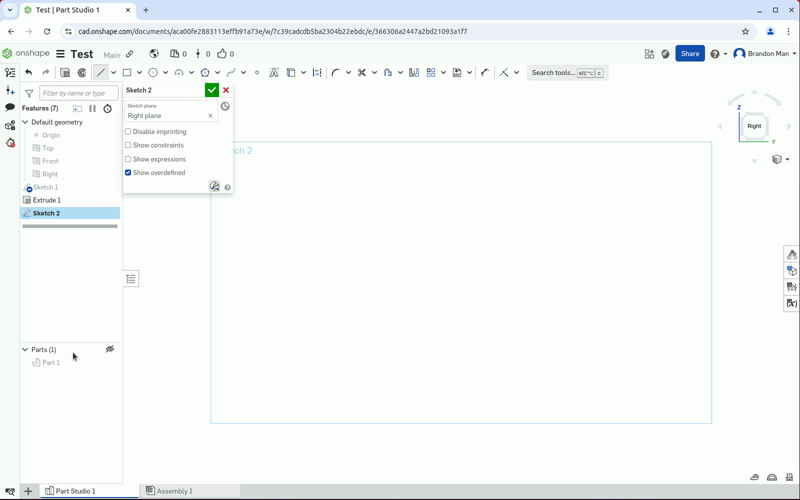
mouse_move(460, 282)
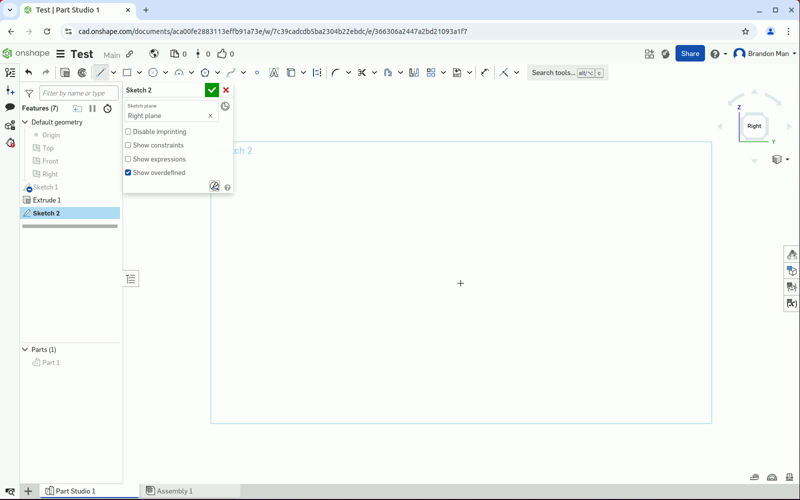
click(460, 282)
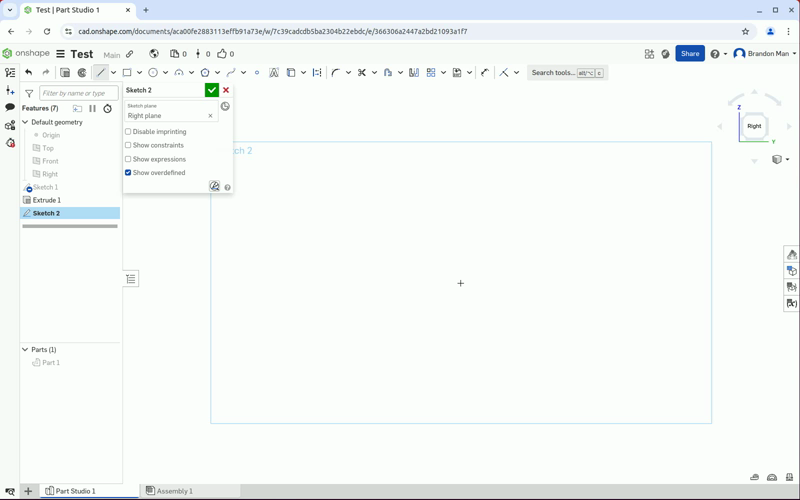
key_up(shift)
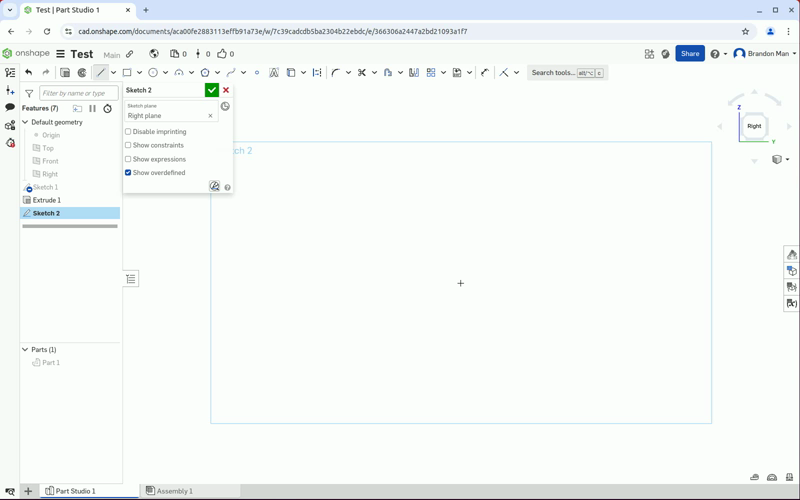
key_down(shift)
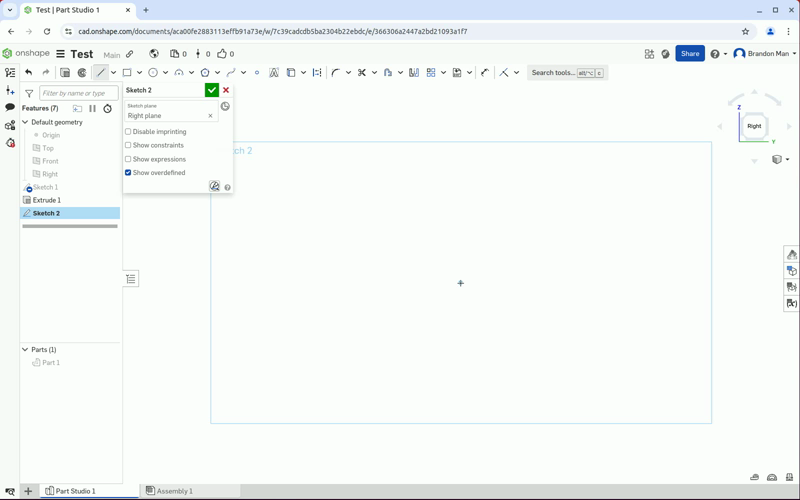
mouse_move(490, 282)
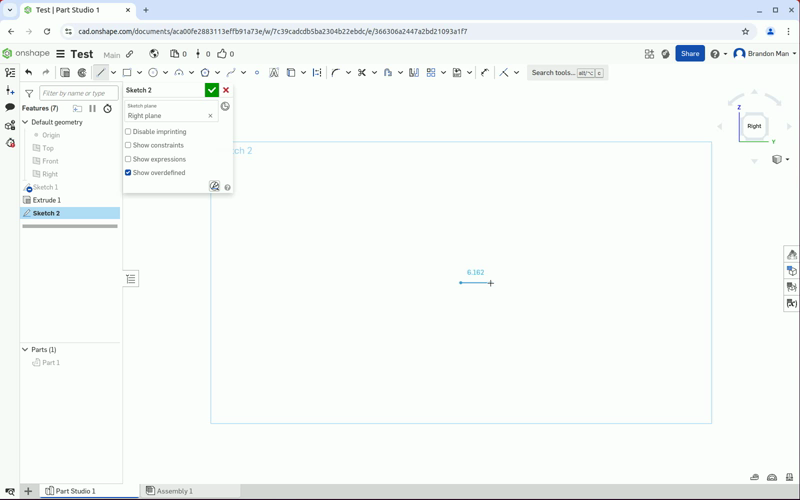
mouse_move(514, 282)
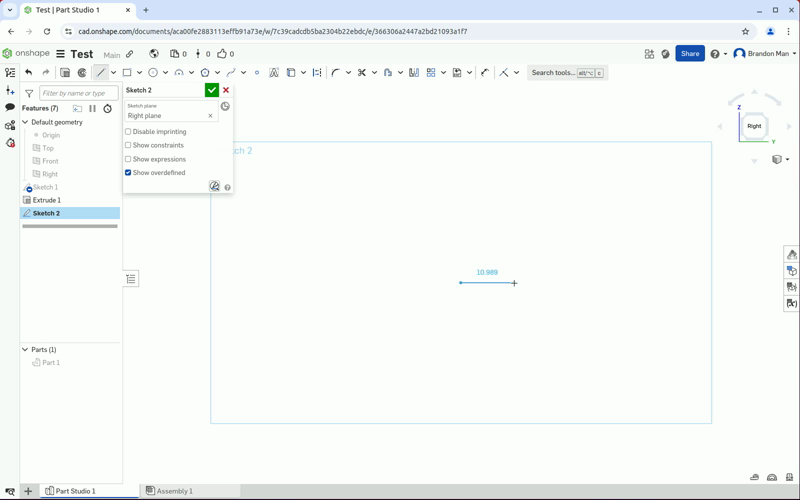
click(514, 282)
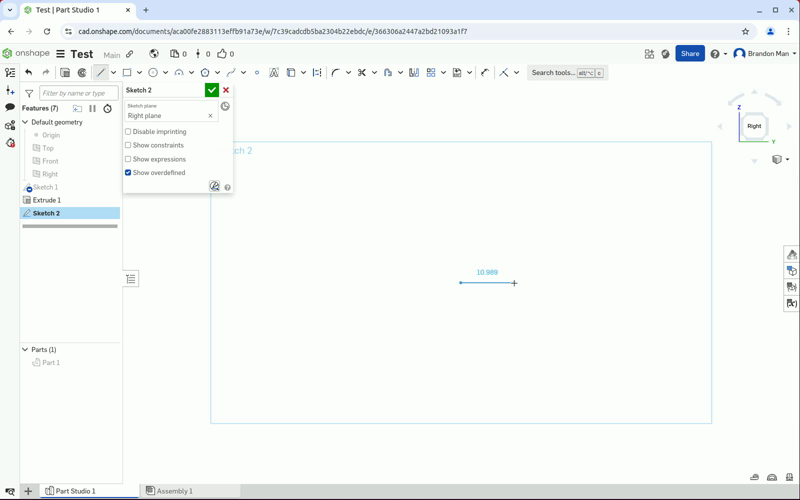
key_up(shift)
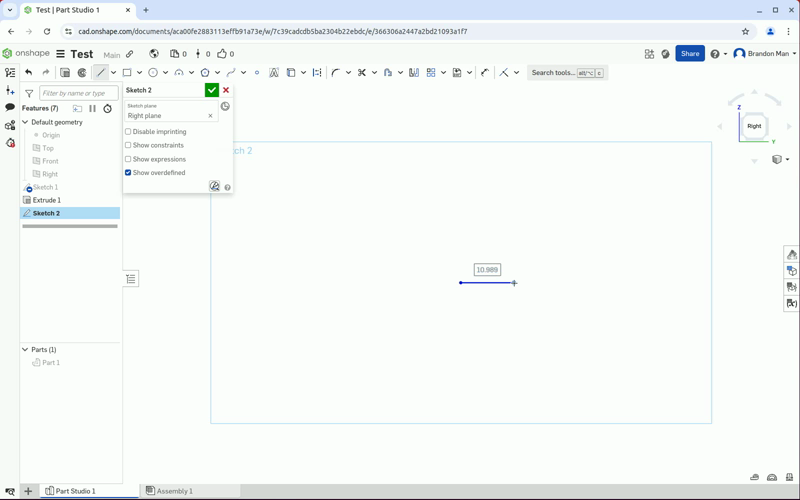
key_down(shift)
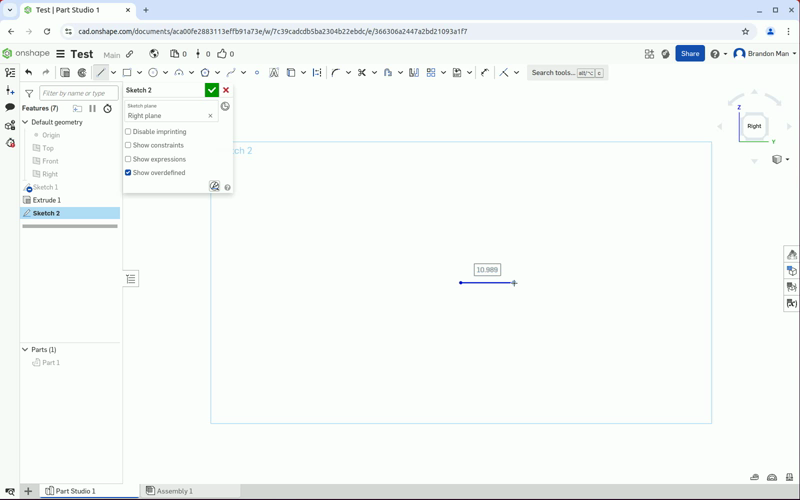
mouse_move(544, 282)
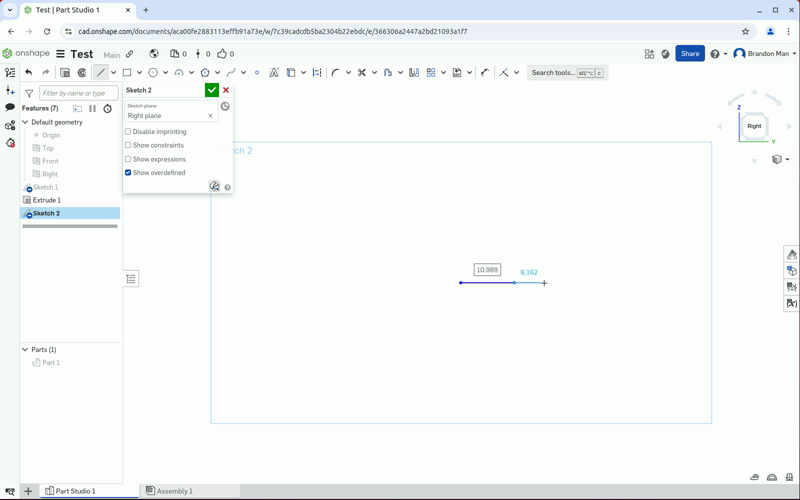
mouse_move(514, 255)
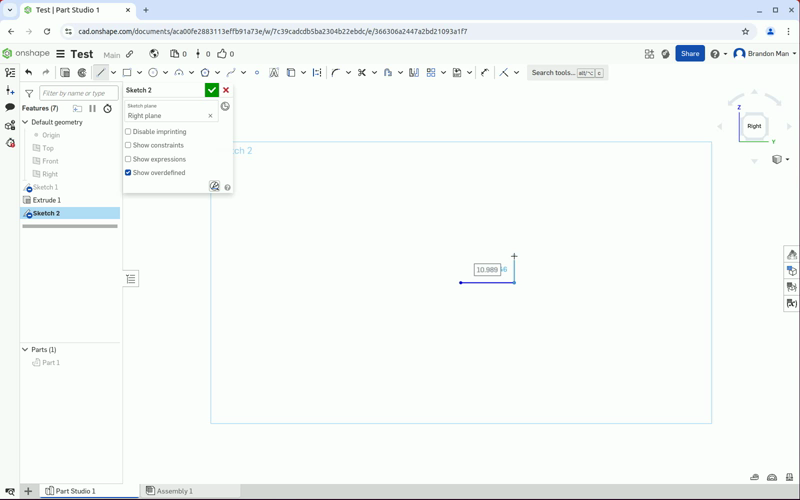
click(514, 255)
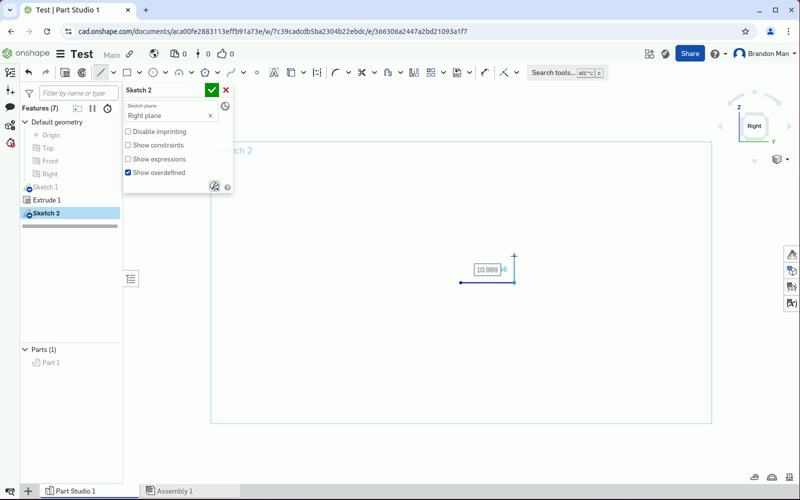
key_up(shift)
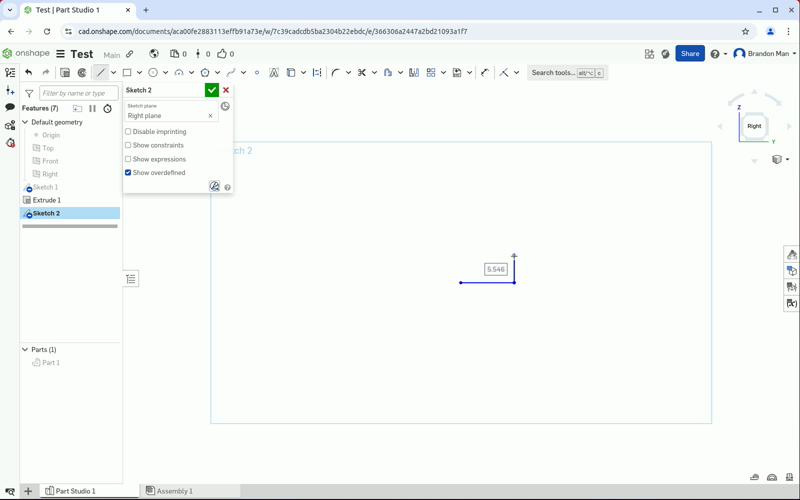
key_down(shift)
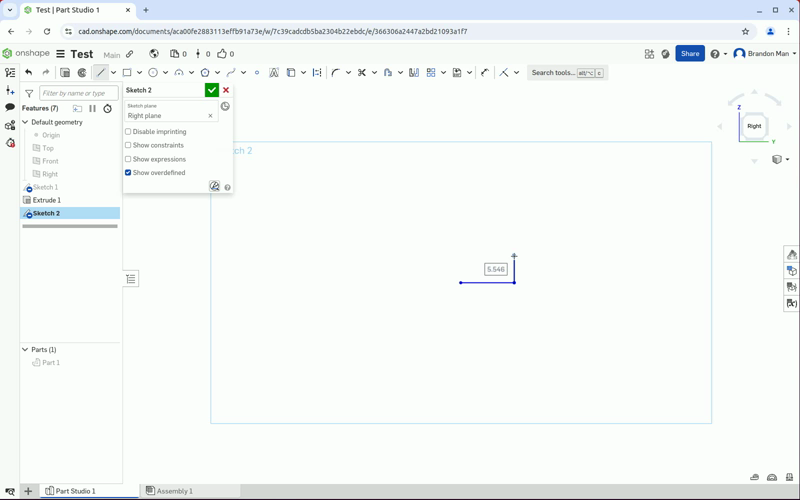
mouse_move(544, 255)
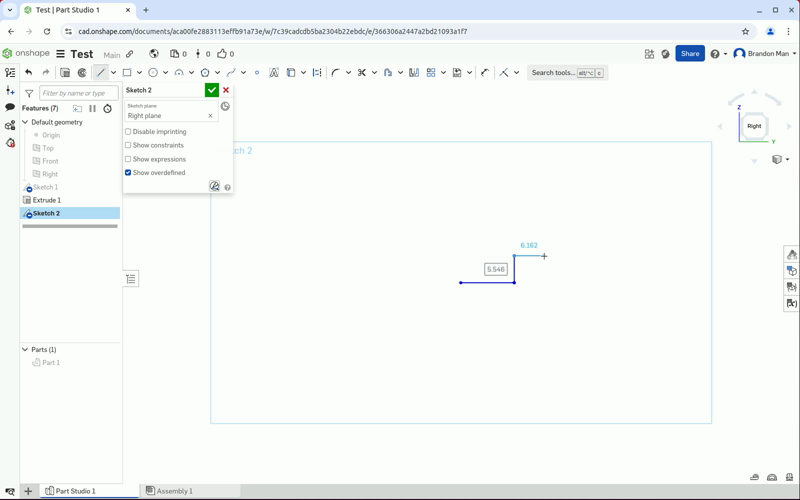
mouse_move(460, 255)
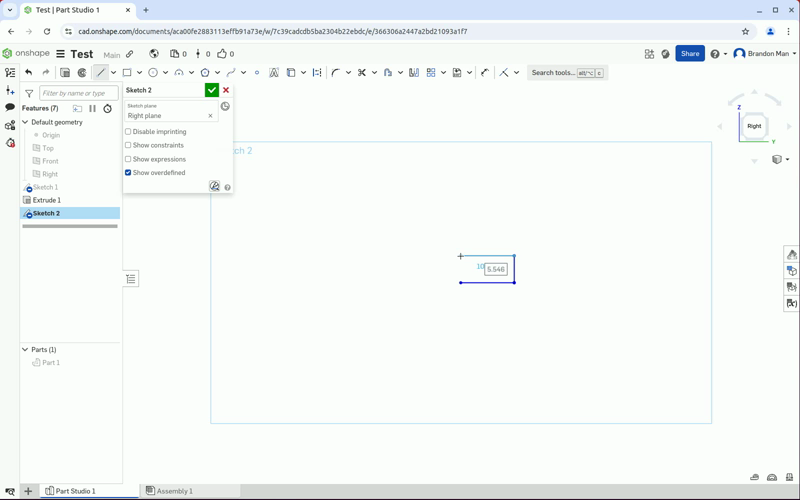
click(460, 255)
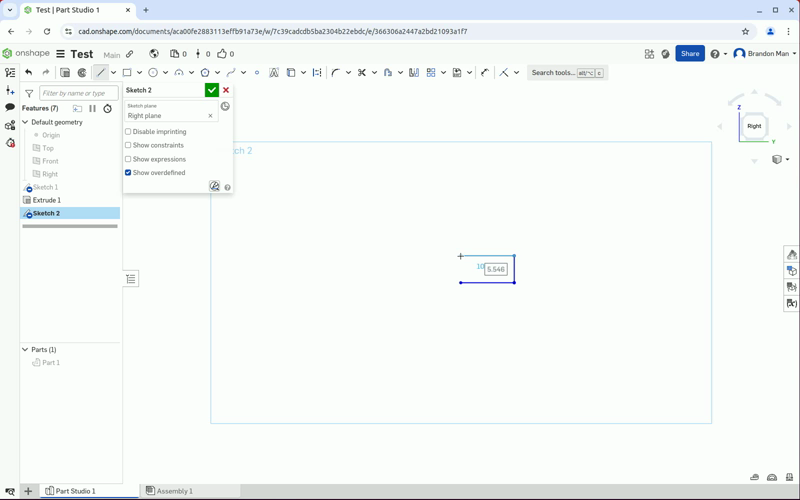
key_up(shift)
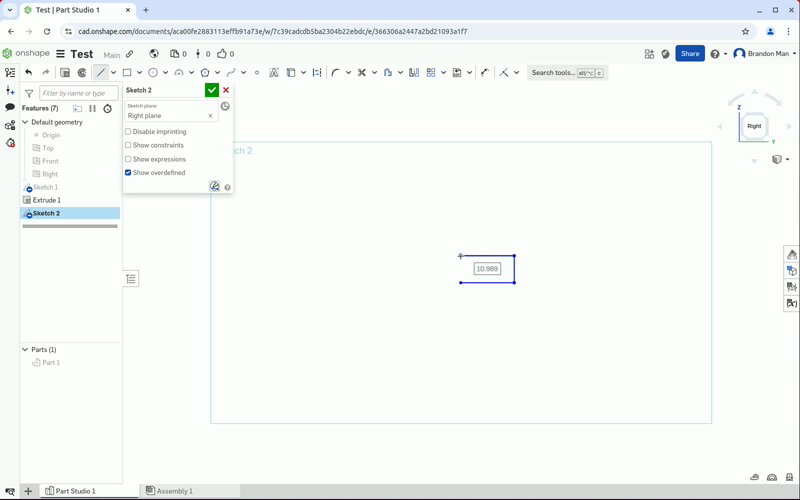
mouse_move(490, 255)
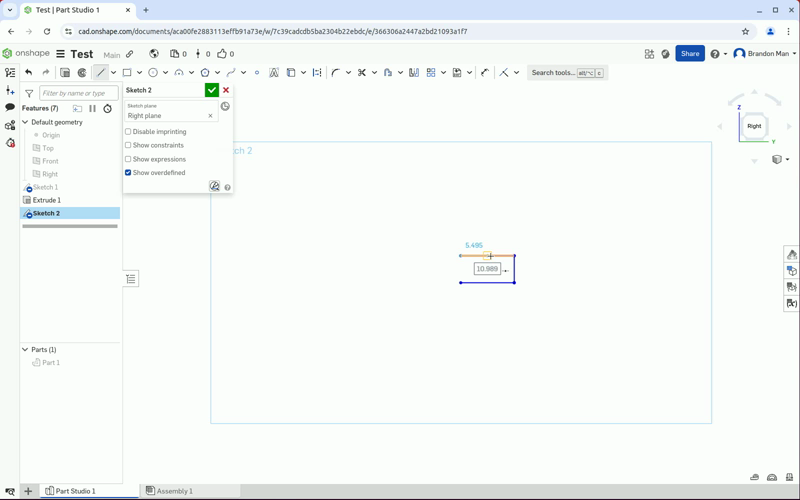
key_down(shift)
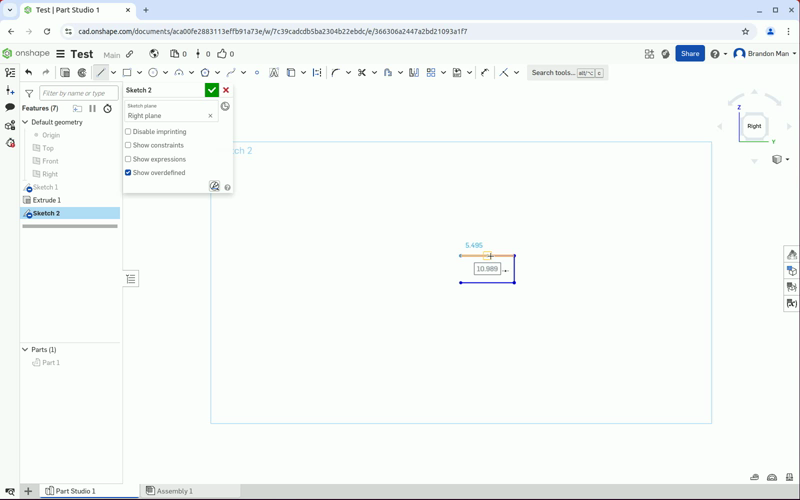
mouse_move(460, 282)
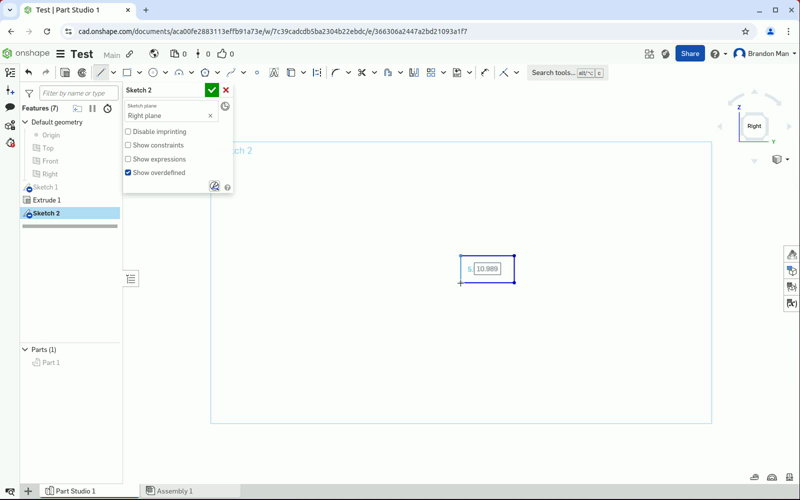
key_up(shift)
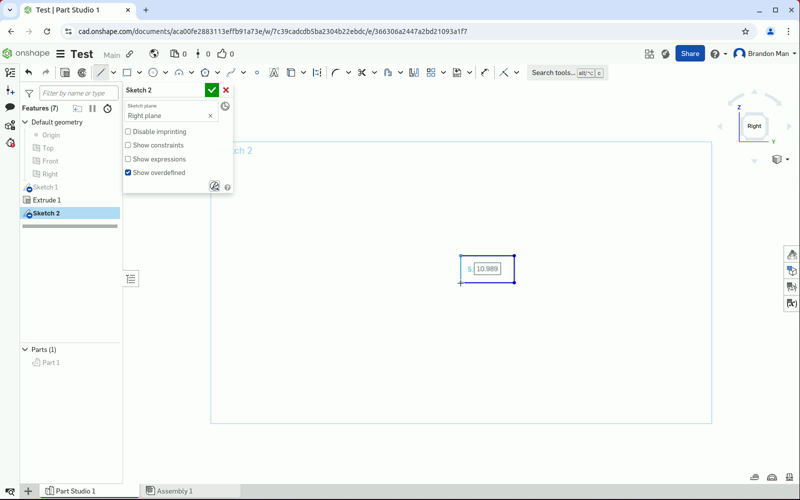
click(460, 282)
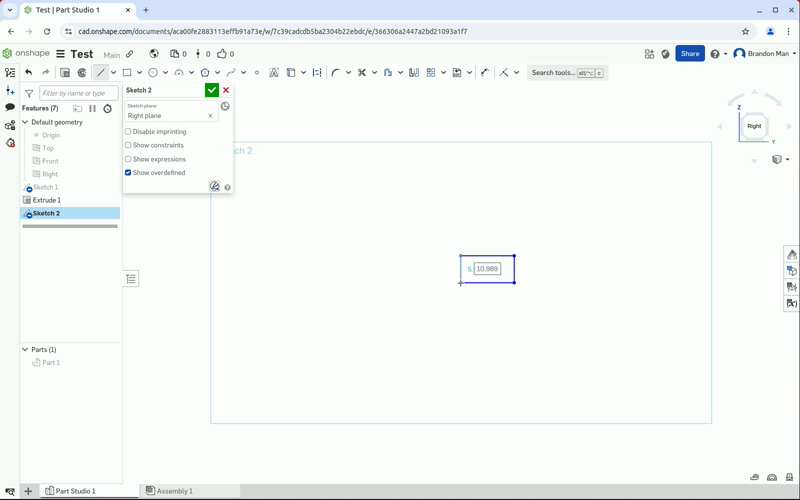
key(esc)
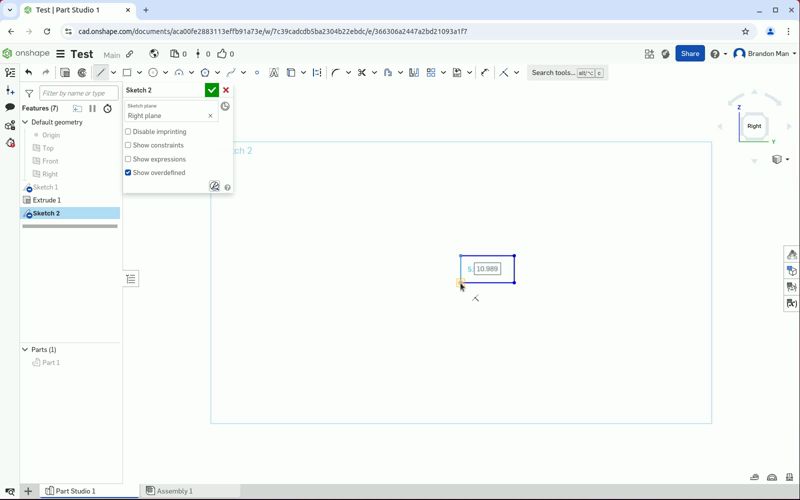
mouse_move(476, 277)
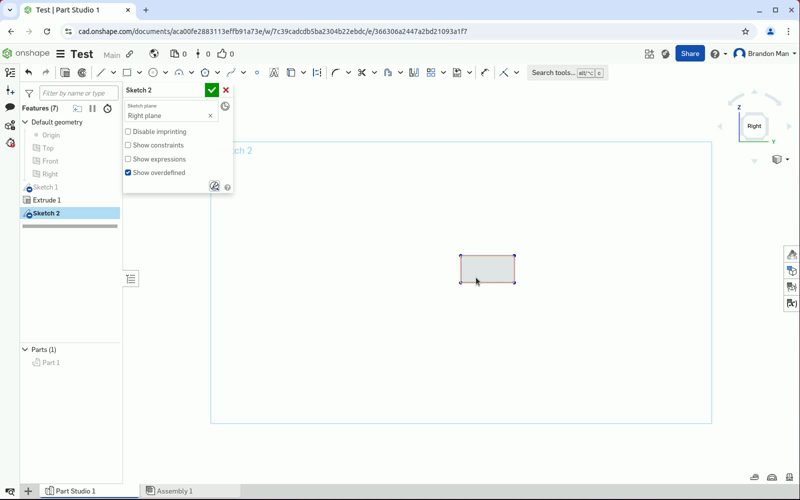
scroll(6)
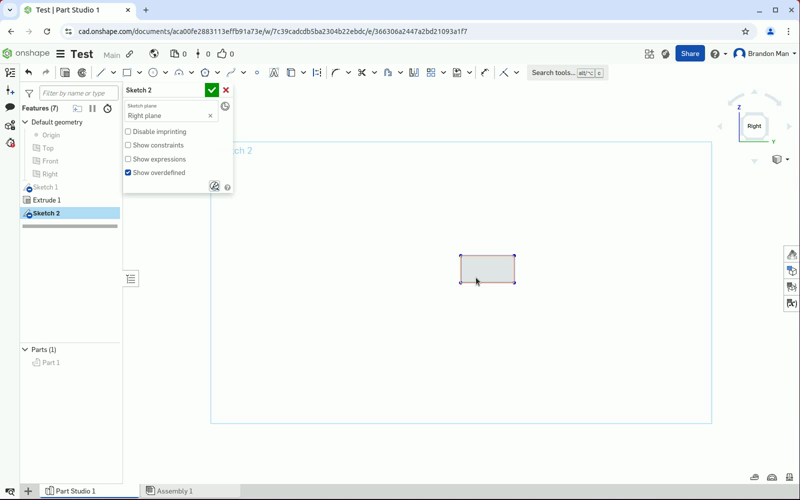
scroll(6)
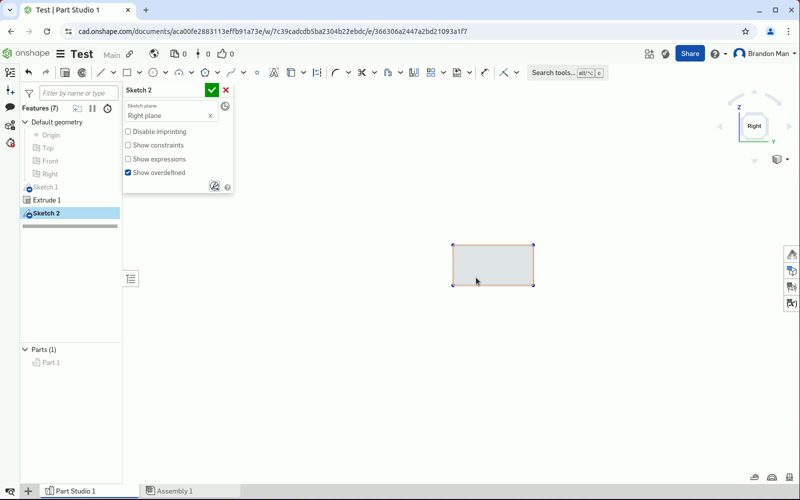
scroll(6)
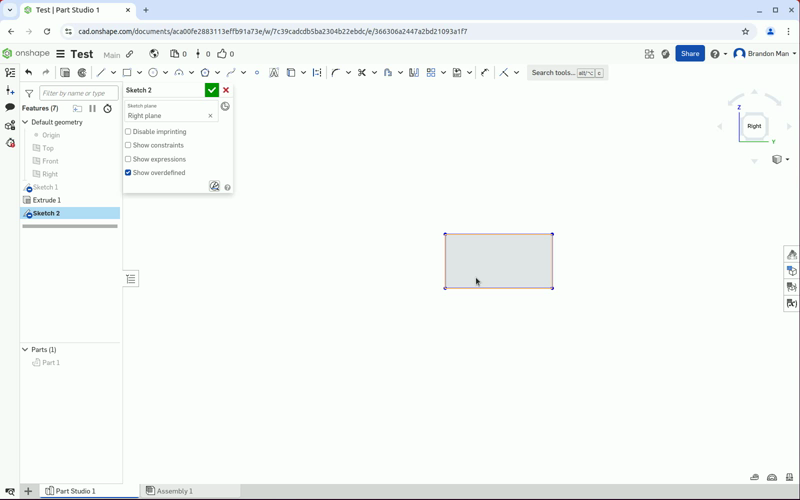
scroll(6)
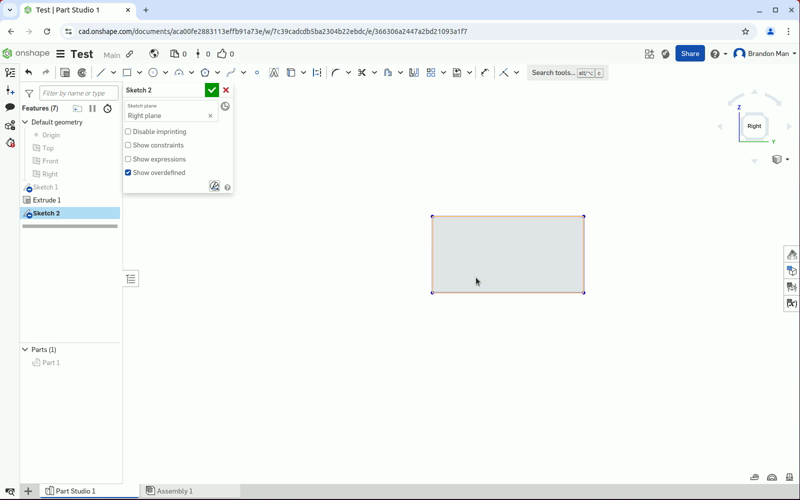
scroll(6)
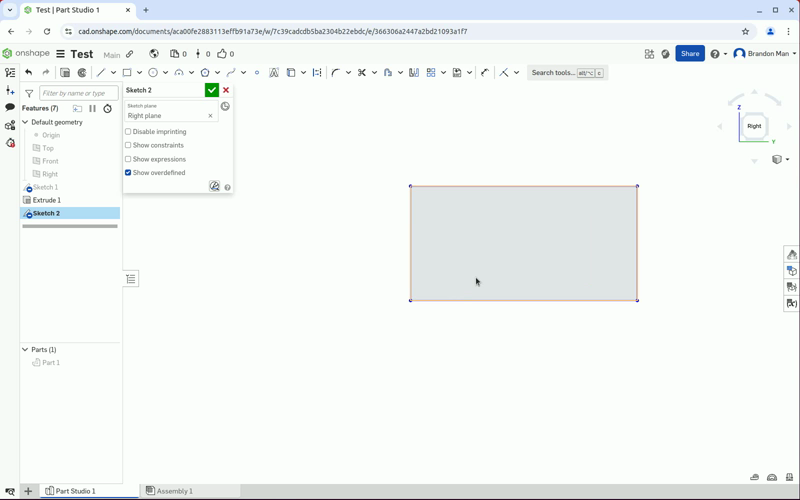
scroll(6)
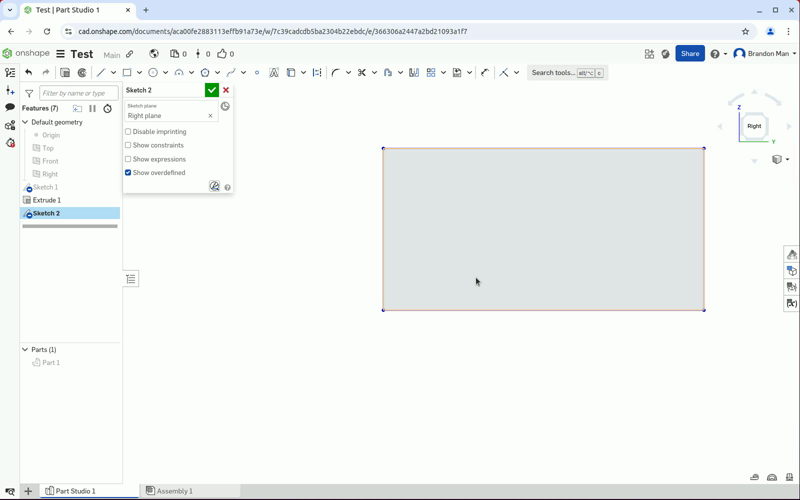
scroll(6)
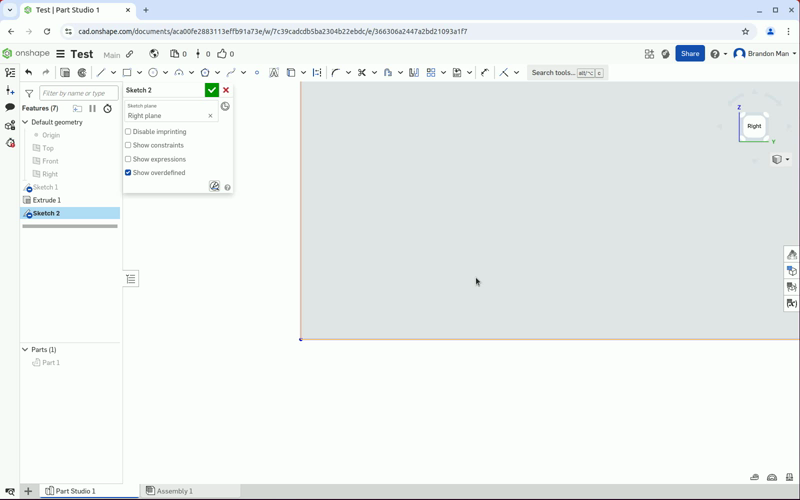
click(476, 277)
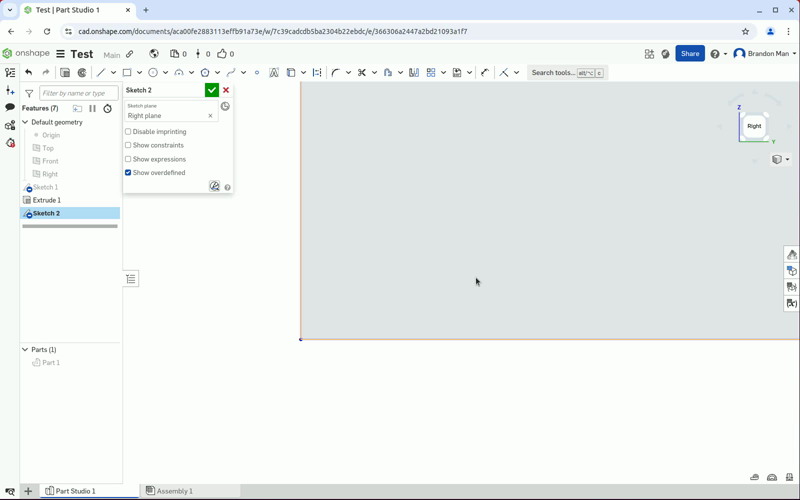
scroll(-6)
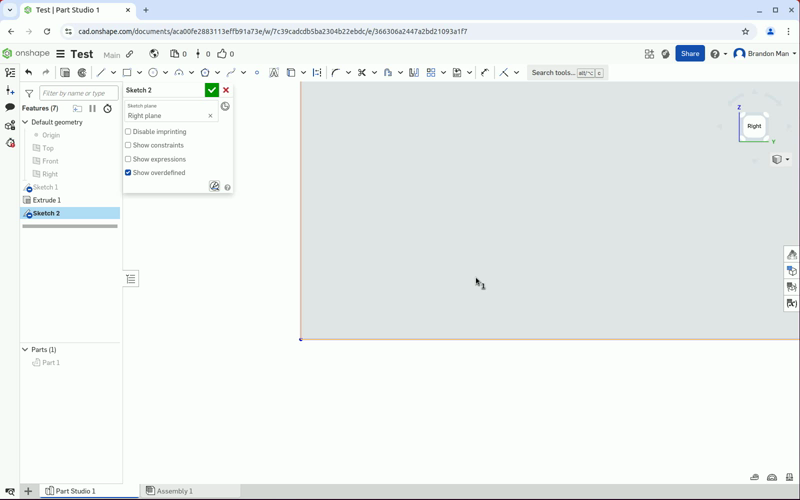
scroll(-6)
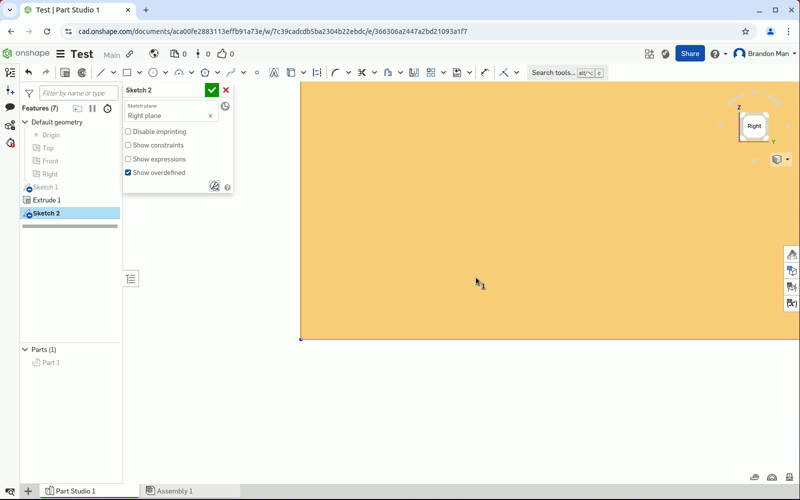
scroll(-6)
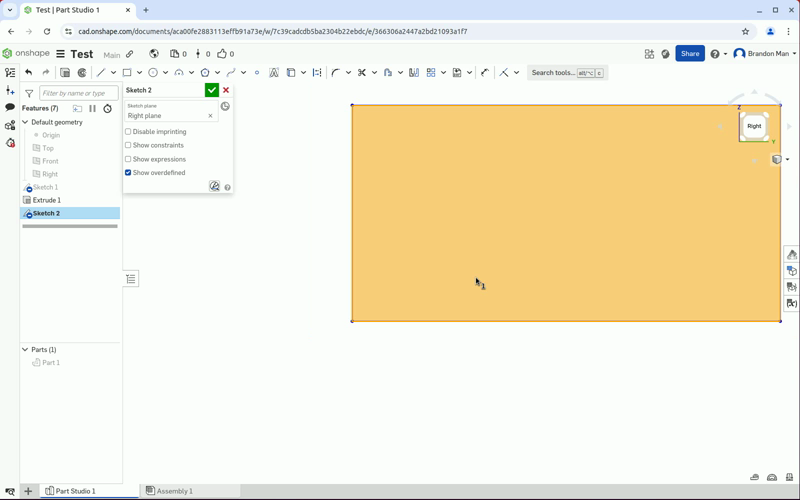
scroll(-6)
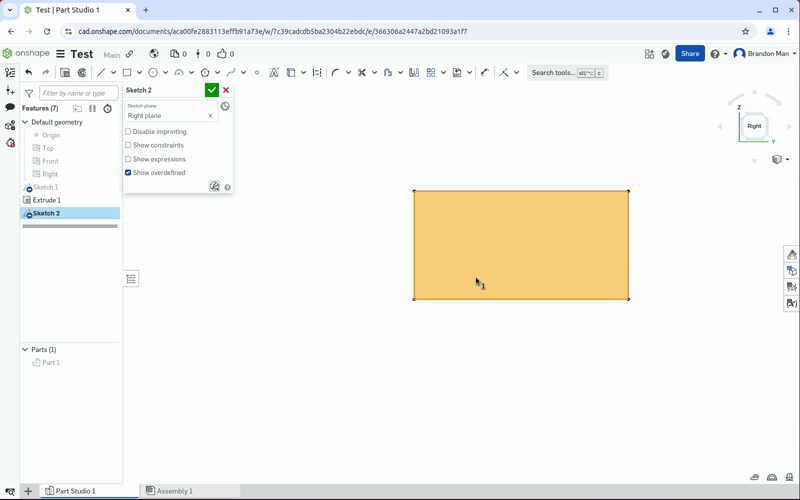
scroll(-6)
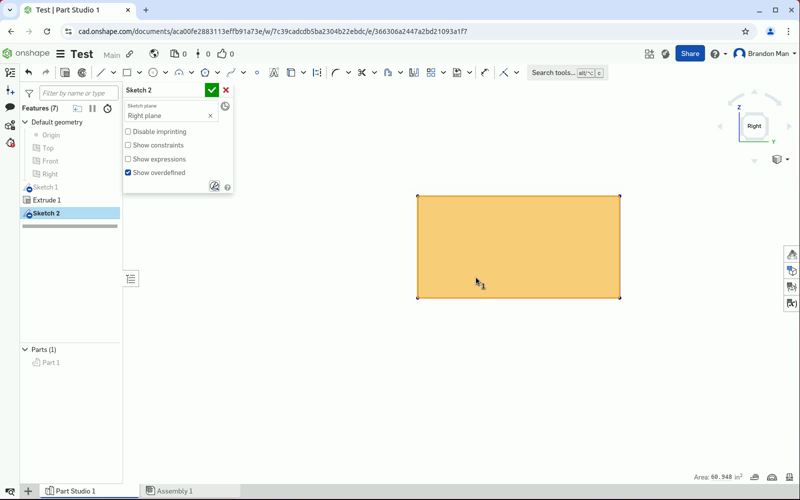
scroll(-6)
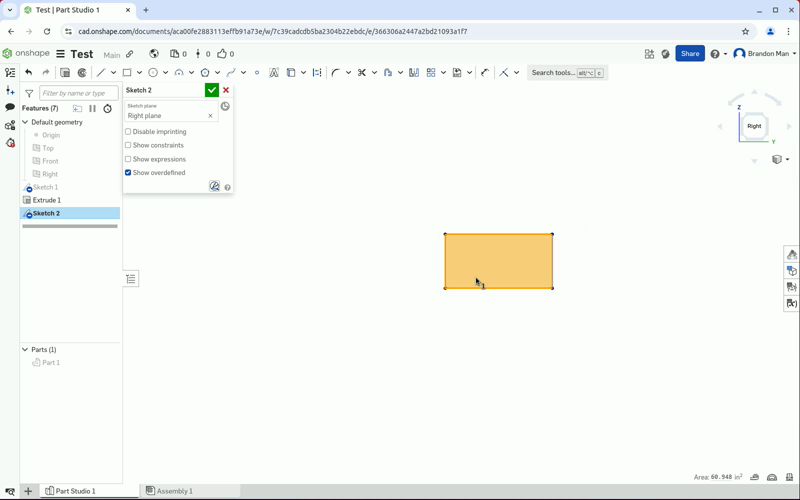
scroll(-6)
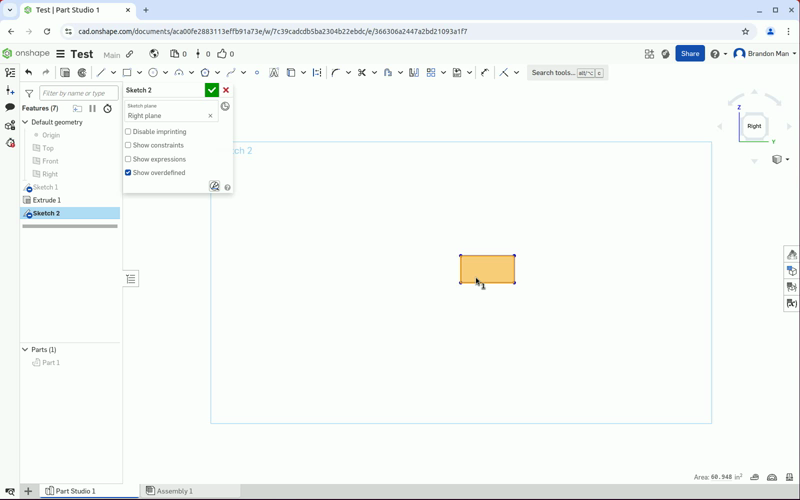
mouse_move(73, 352)
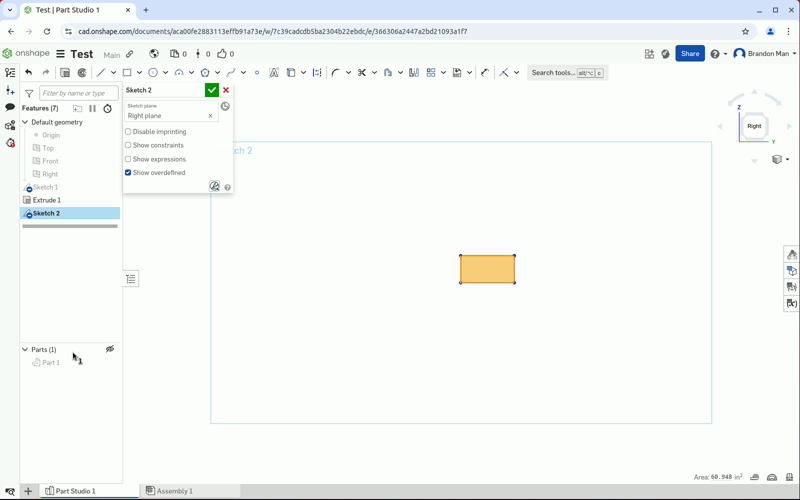
key(shift+y)
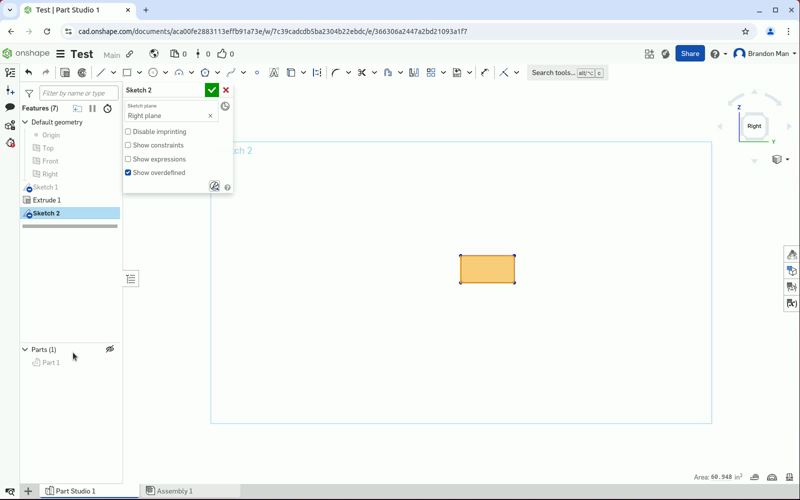
key(shift+e)
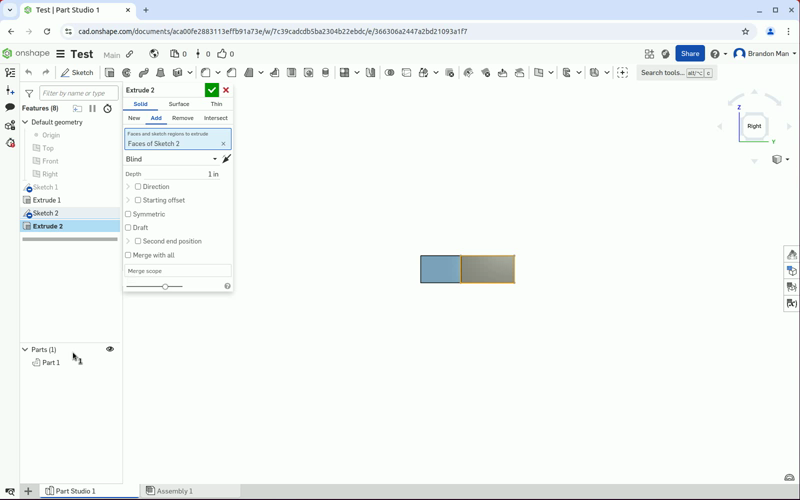
mouse_move(143, 106)
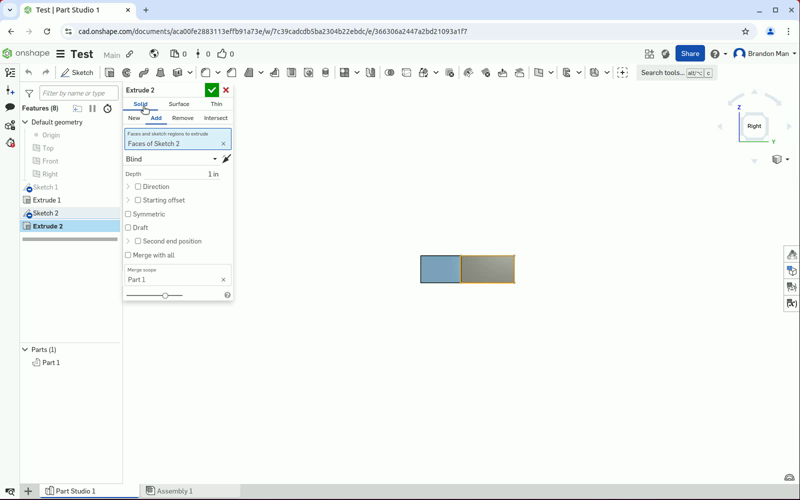
click(143, 106)
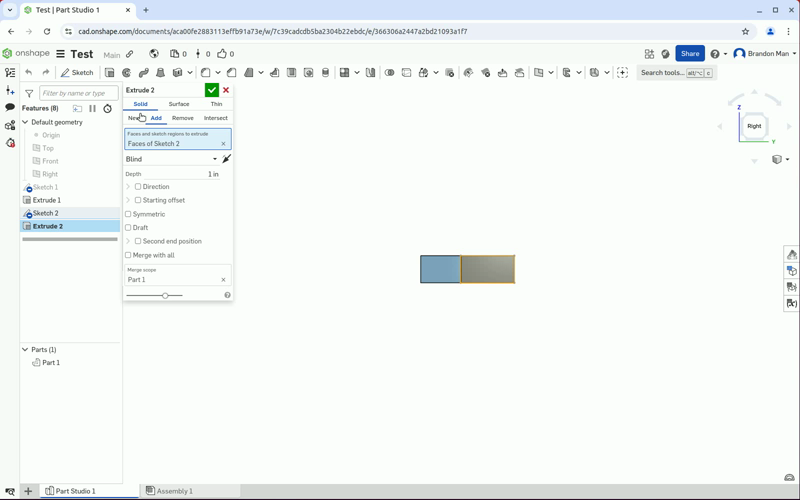
mouse_move(137, 120)
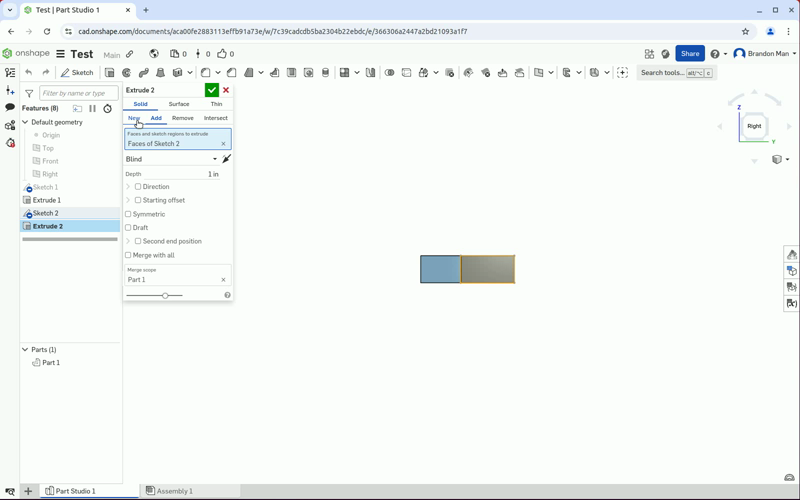
click(137, 120)
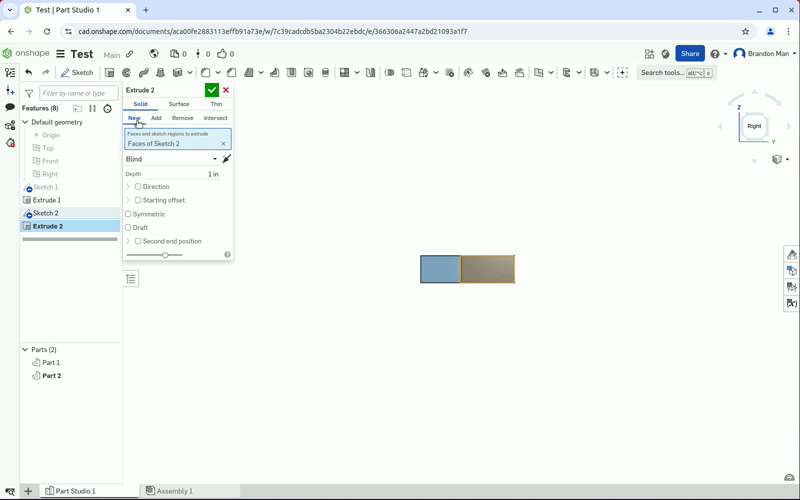
key(tab, 4)
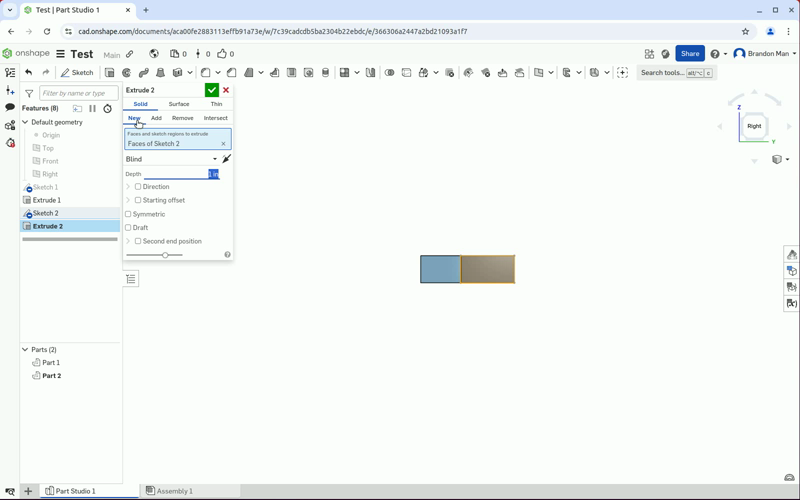
text(18.776)
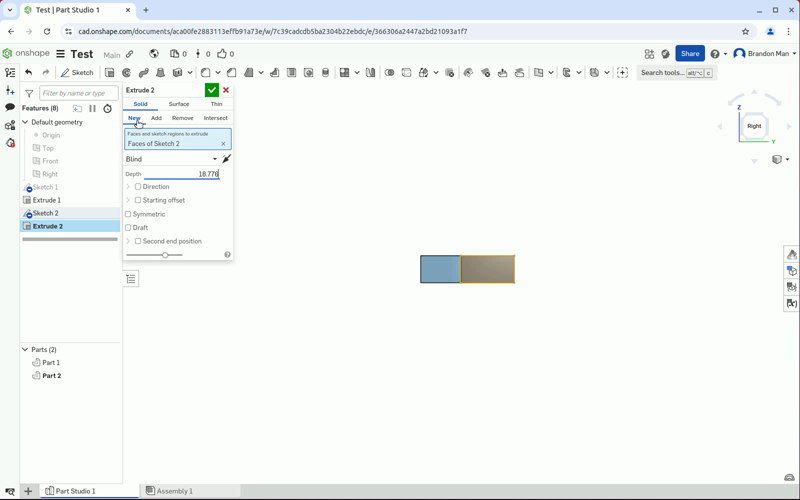
key(tab, 3)
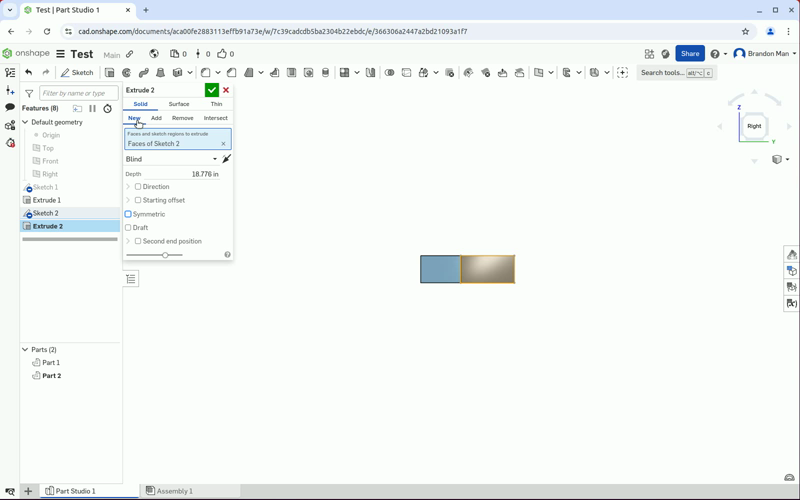
key(space)
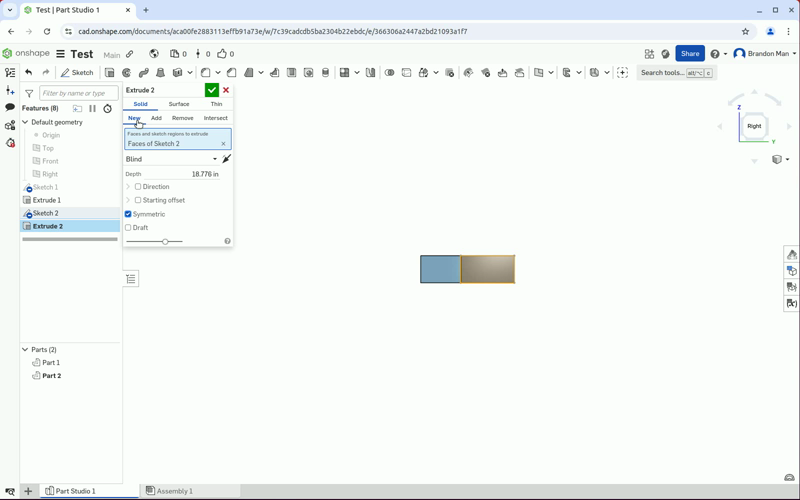
key(enter)
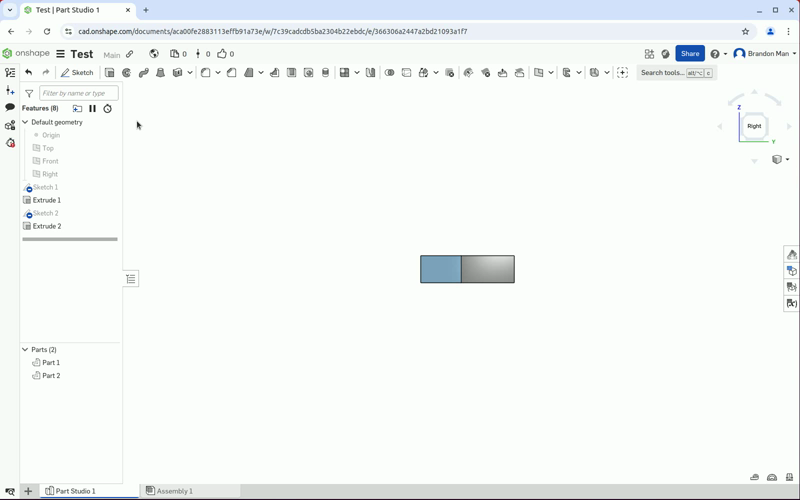
key(shift+h)
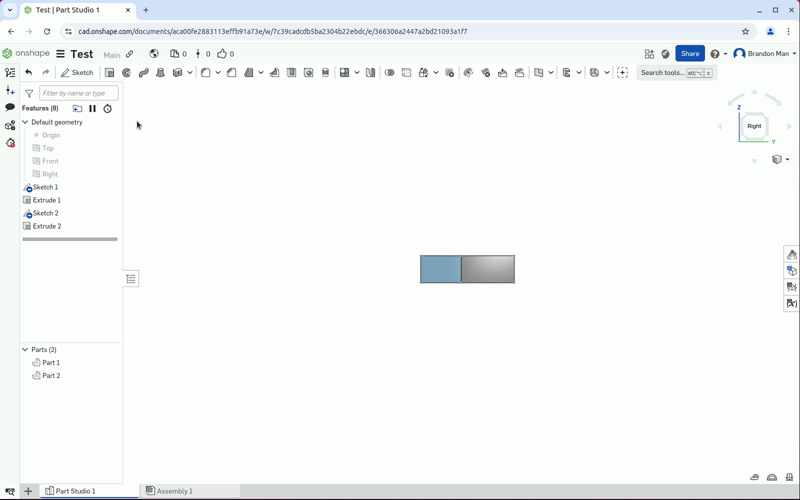
key(shift+h)
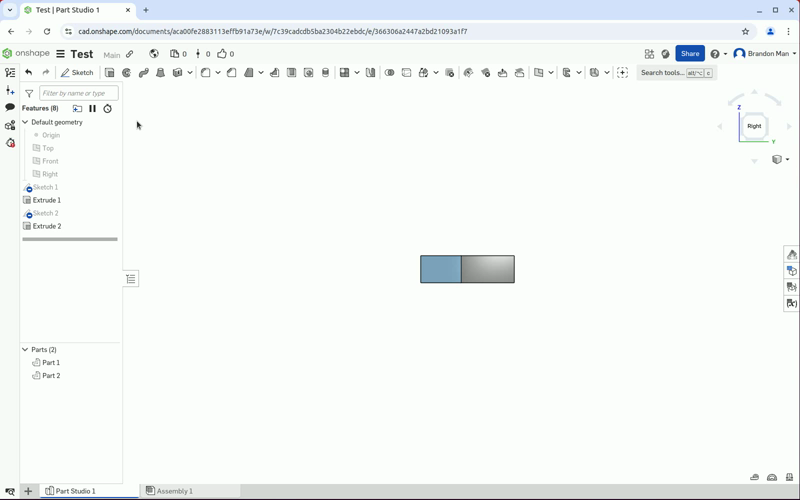
mouse_move(73, 189)
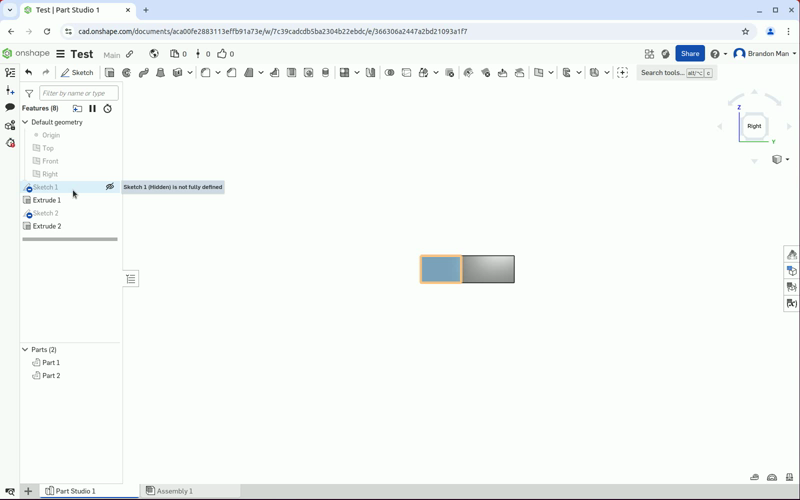
click(73, 189)
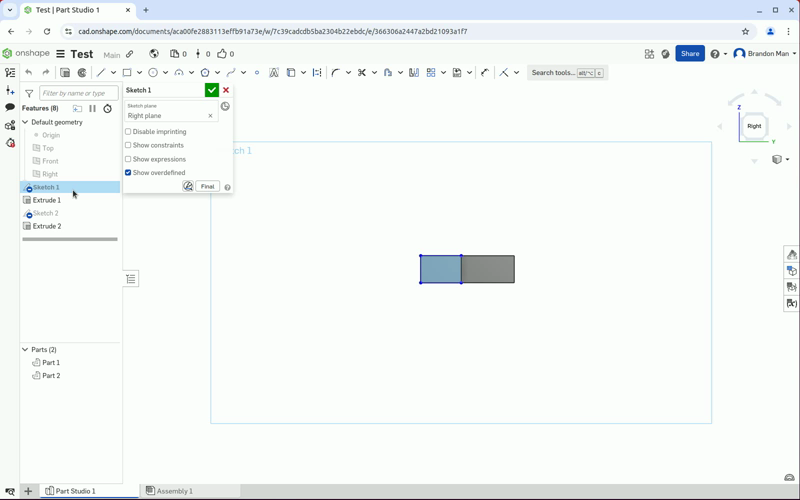
mouse_move(229, 92)
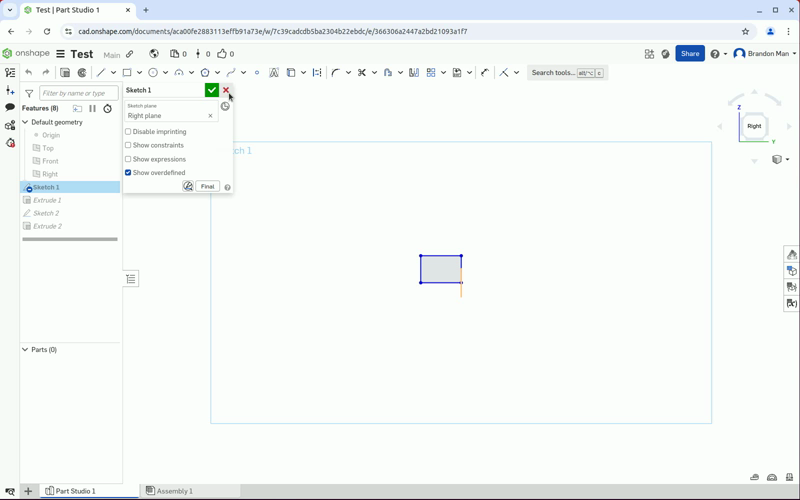
click(229, 92)
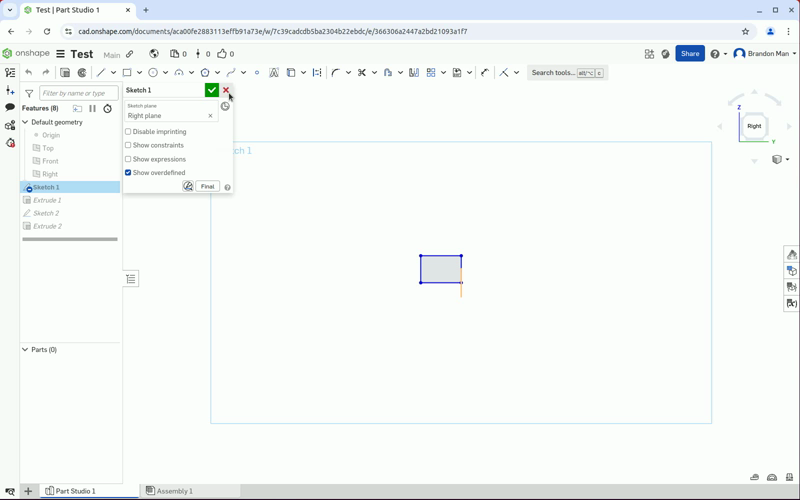
key(shift+s)
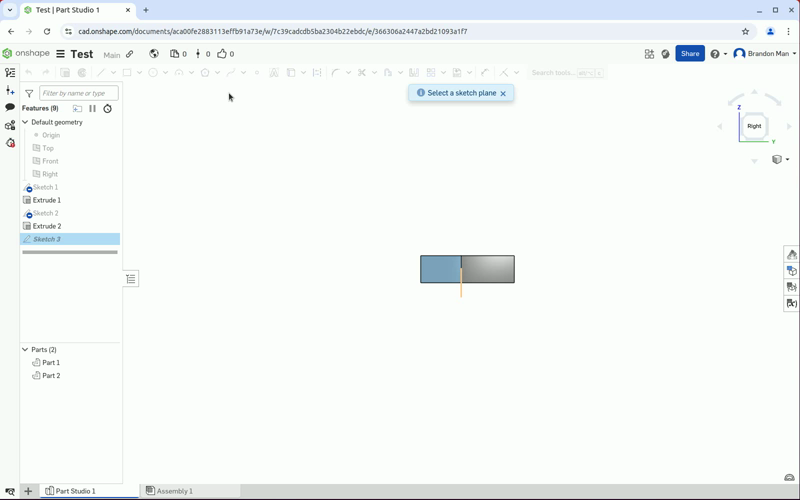
mouse_move(73, 176)
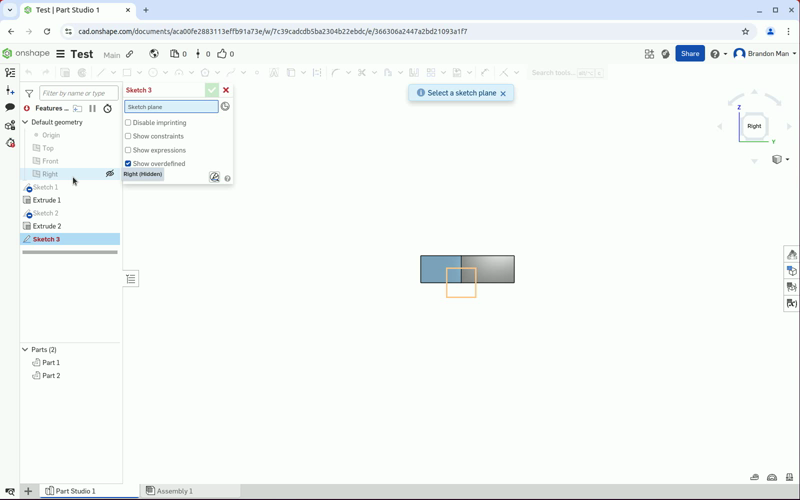
click(73, 176)
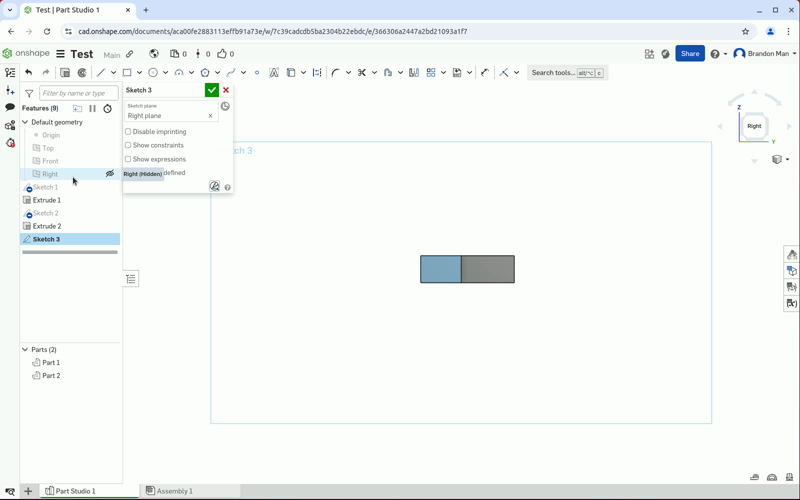
mouse_move(73, 352)
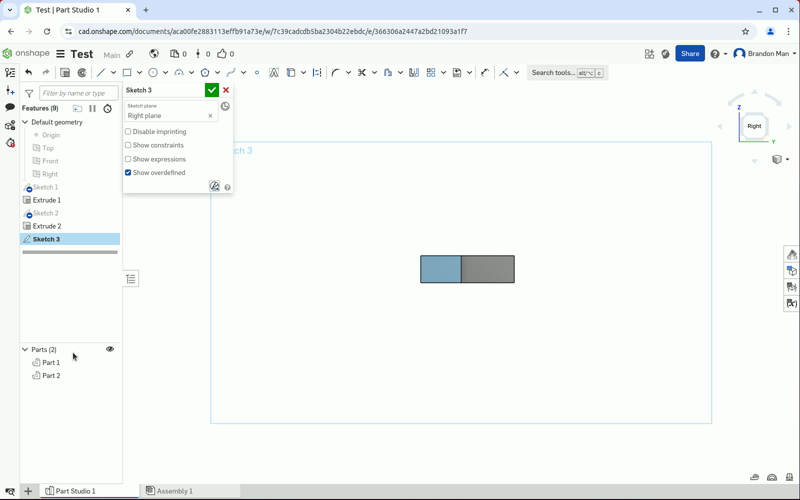
key(y)
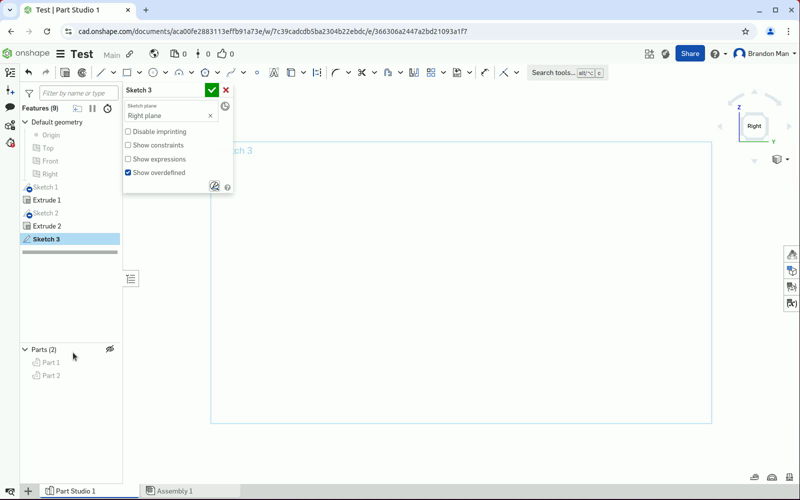
key(c)
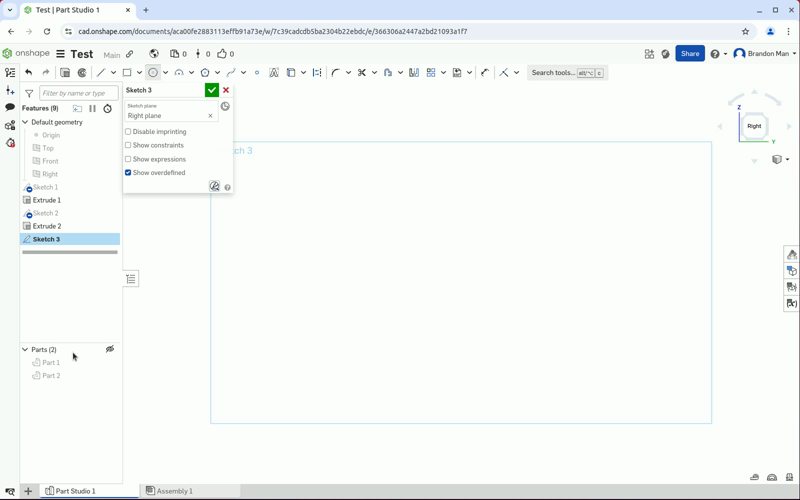
key_down(shift)
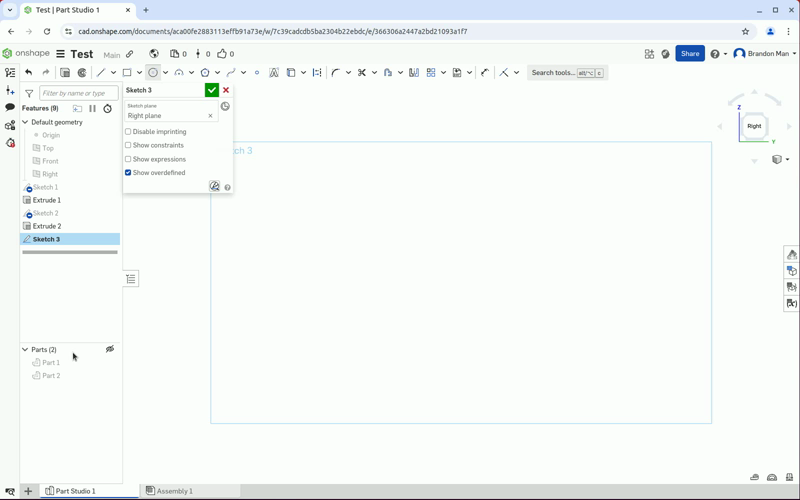
mouse_move(537, 282)
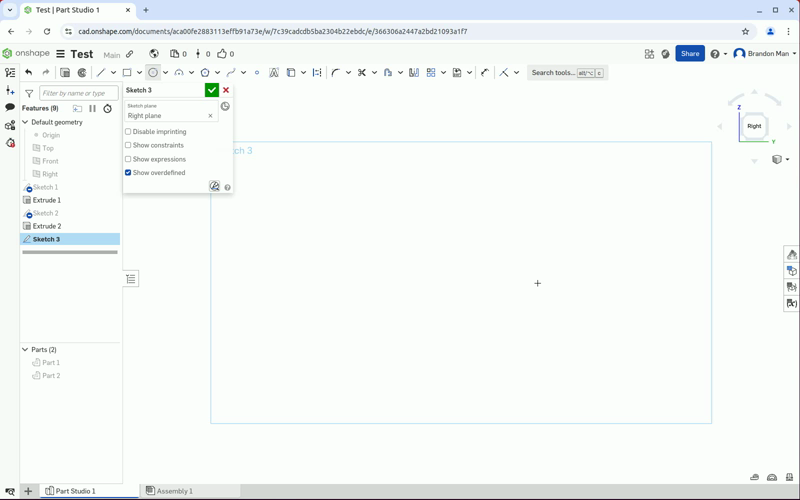
click(537, 282)
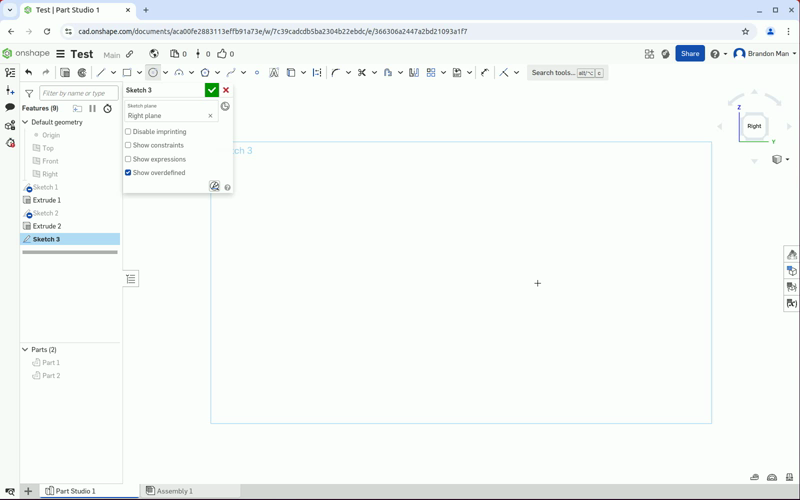
key_up(shift)
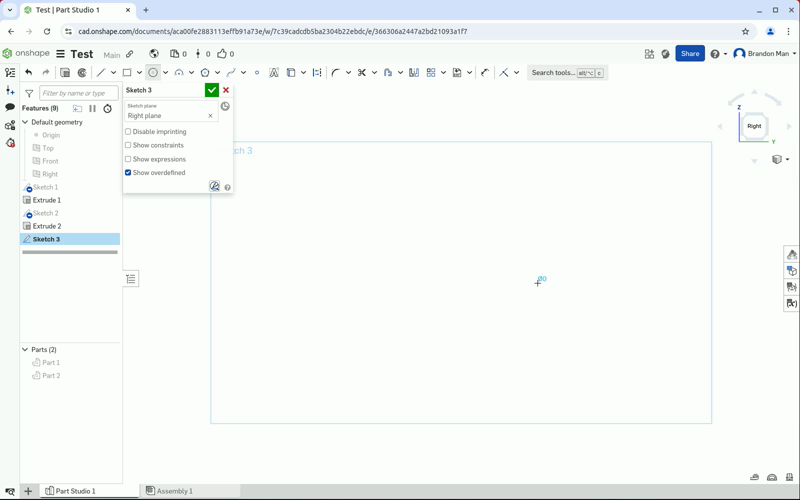
mouse_move(573, 282)
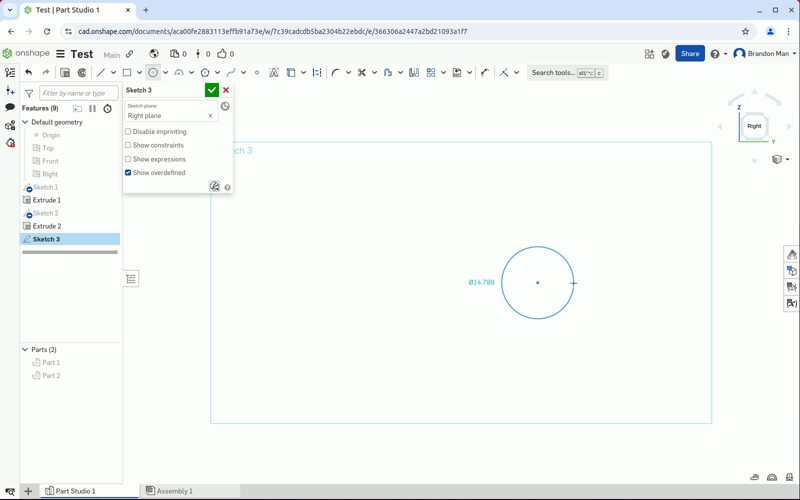
click(573, 282)
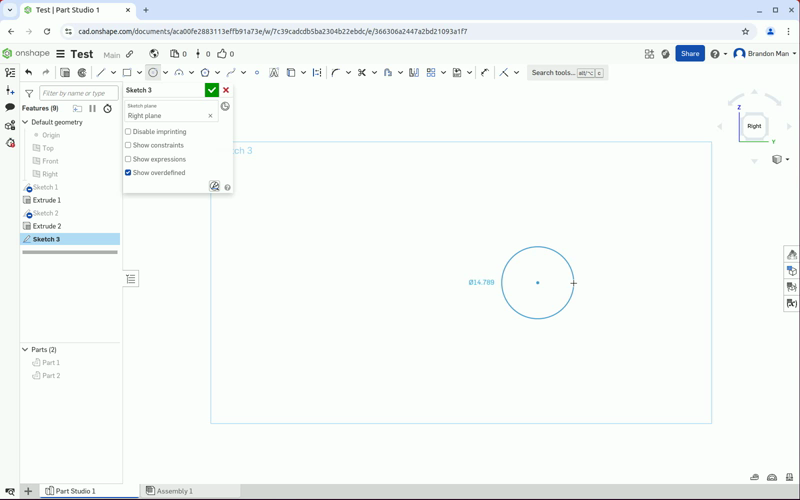
key(esc)
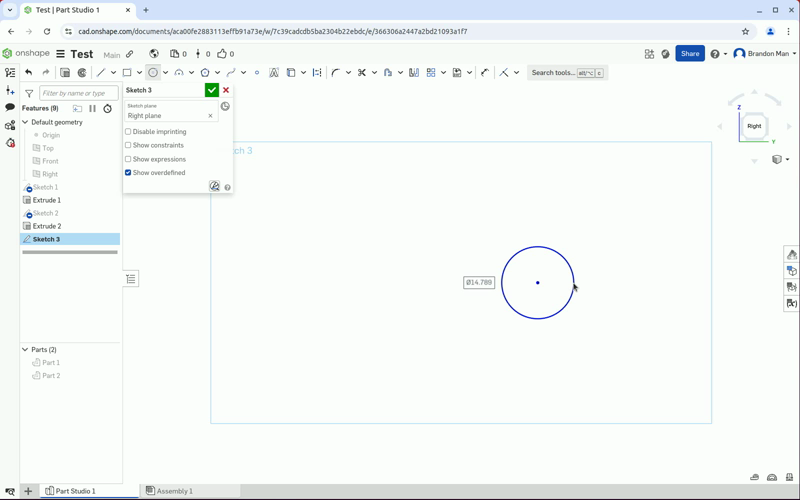
mouse_move(537, 301)
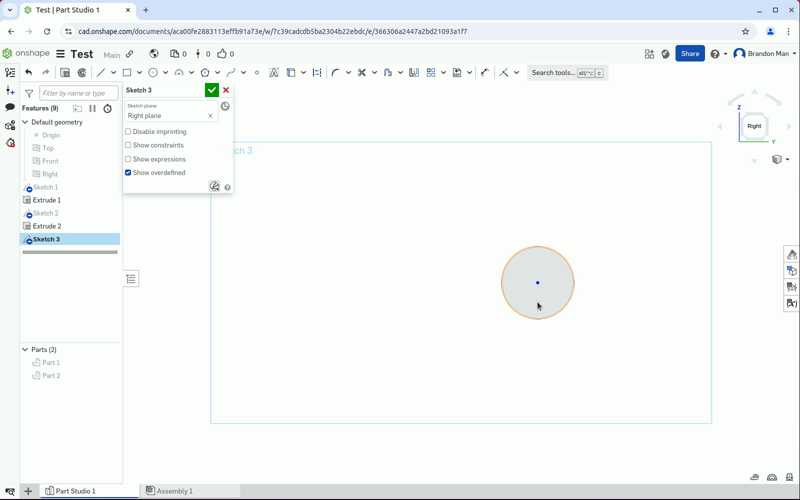
click(537, 301)
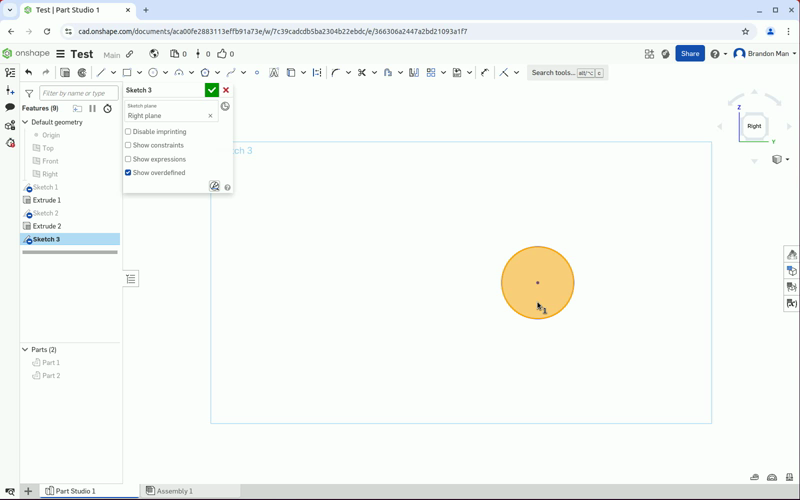
mouse_move(73, 352)
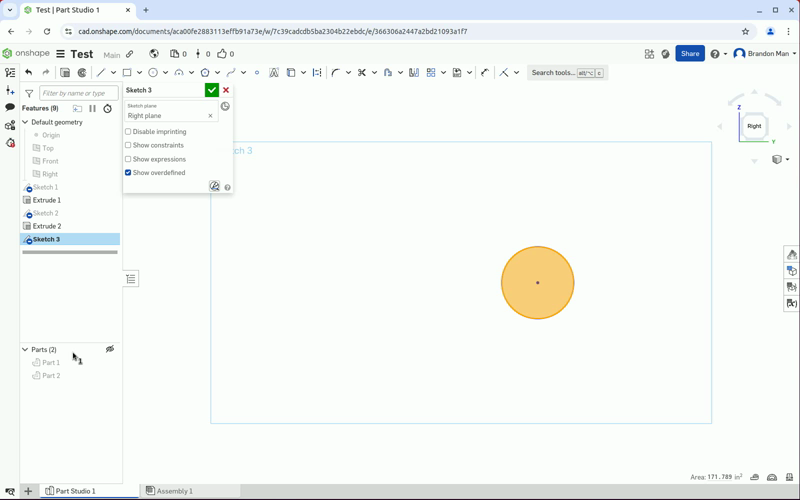
key(shift+y)
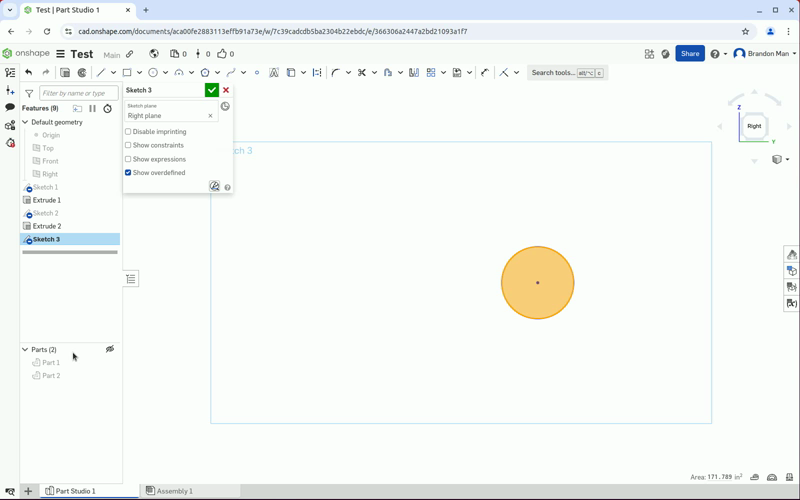
key(shift+e)
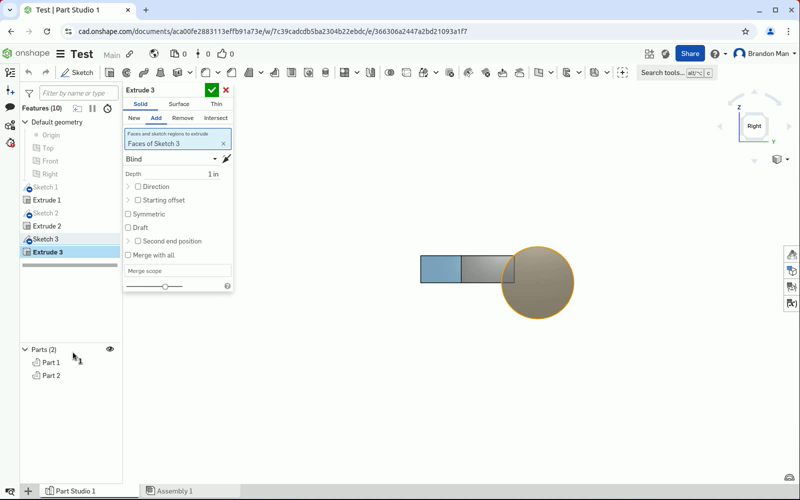
mouse_move(143, 106)
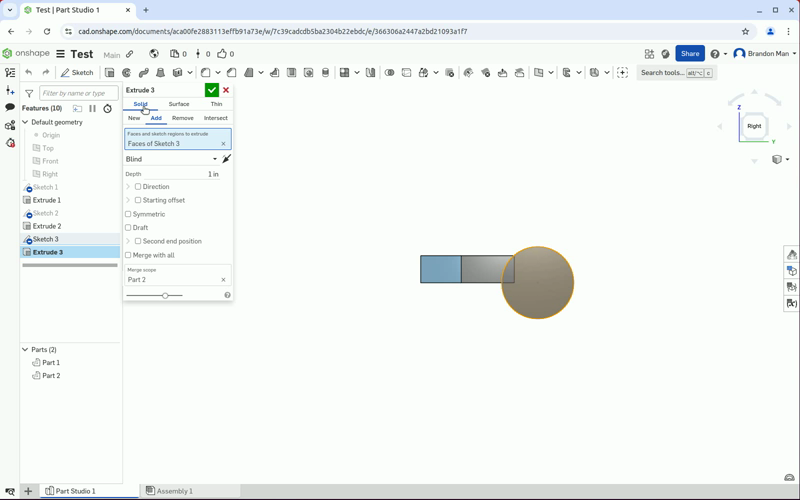
click(143, 106)
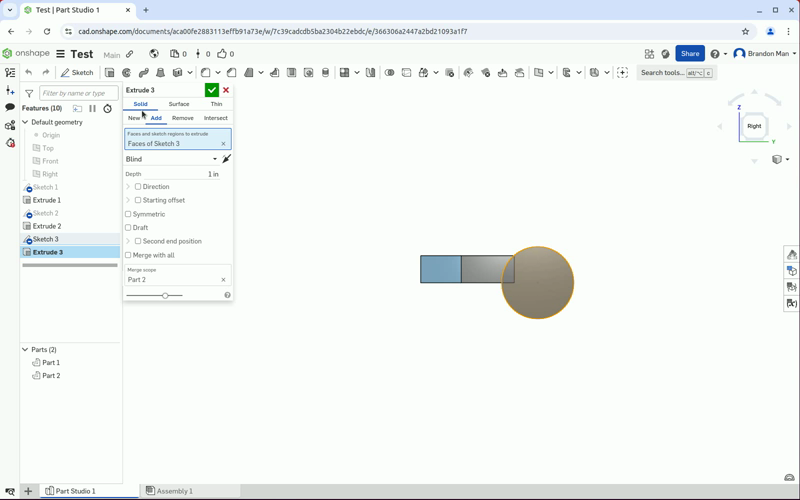
mouse_move(137, 120)
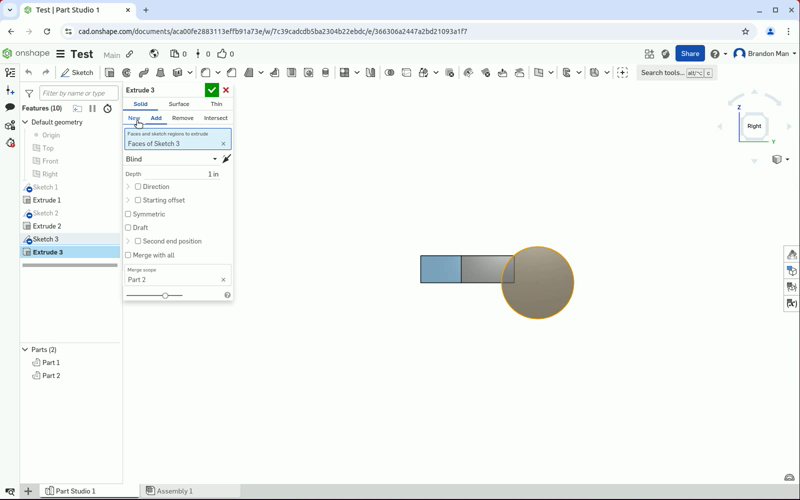
click(137, 120)
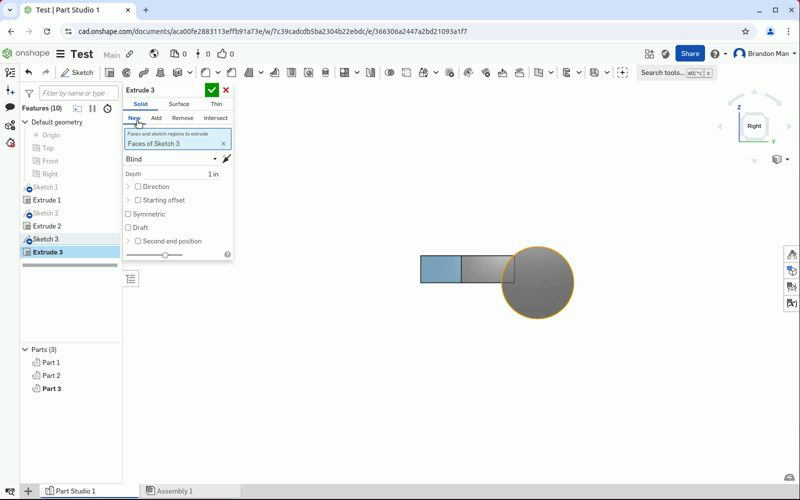
key(tab, 4)
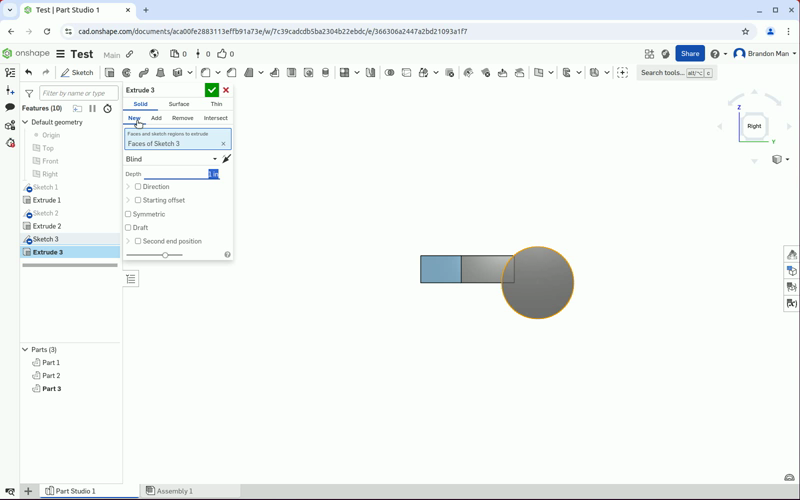
text(19.738)
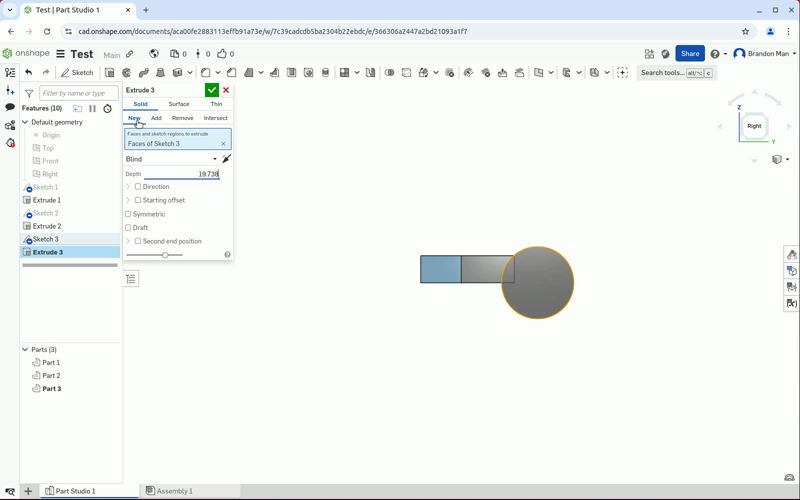
key(tab, 3)
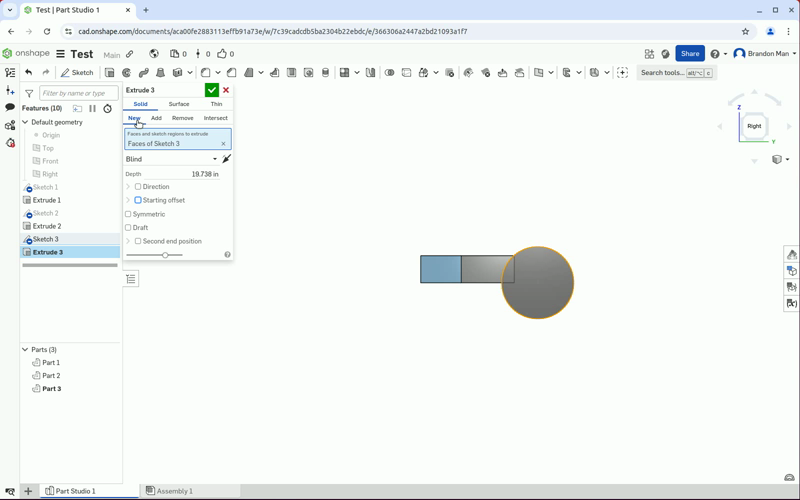
key(tab, 2)
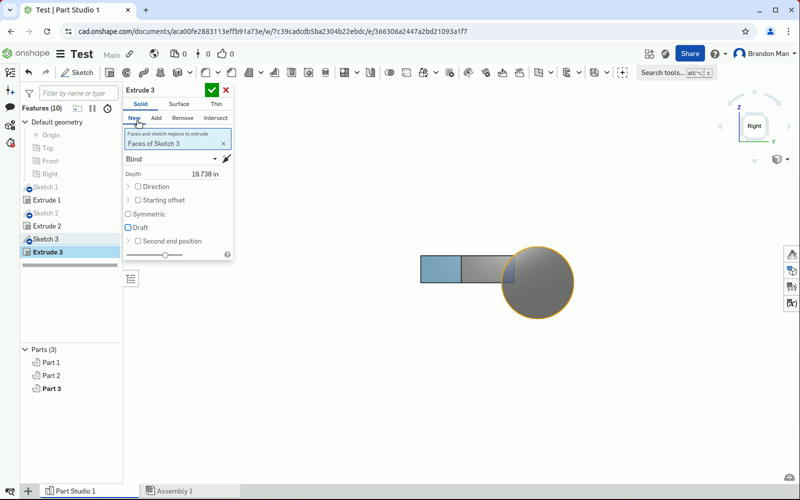
key(space)
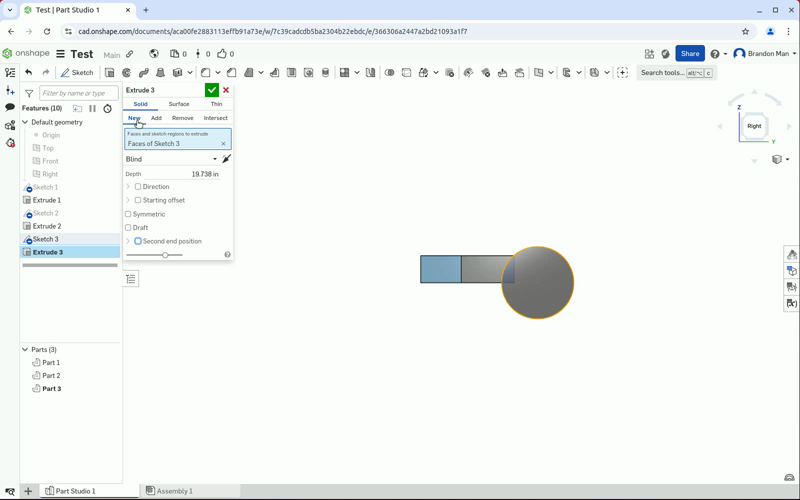
key(tab, 3)
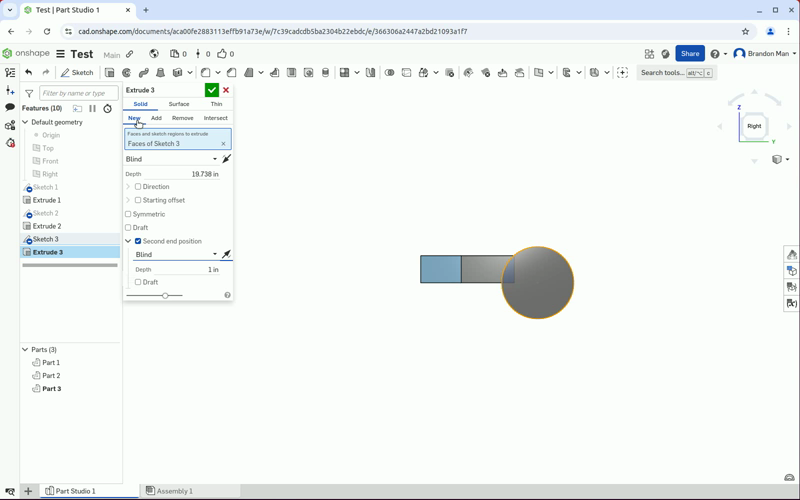
text(19.738)
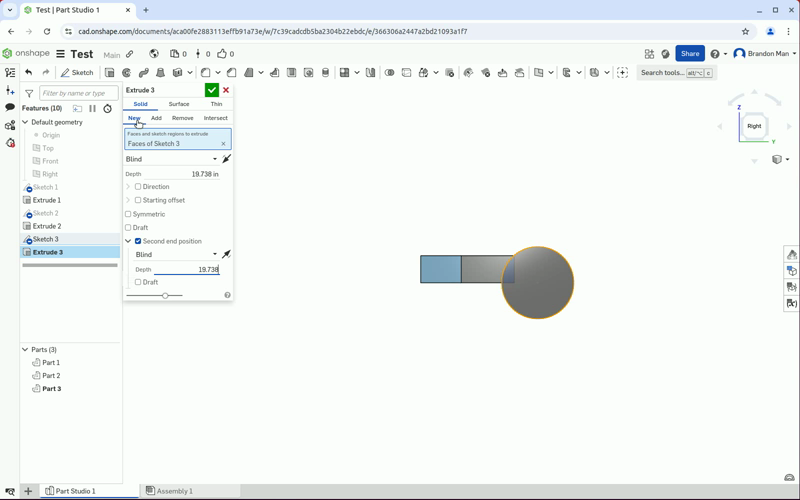
key(enter)
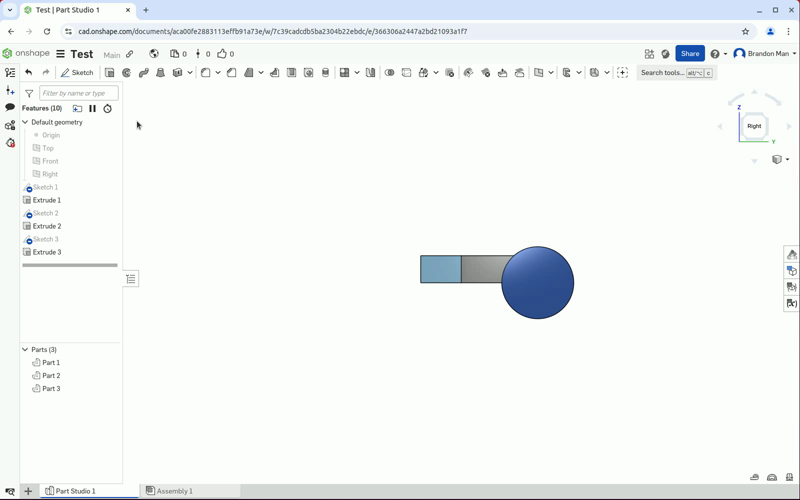
key(shift+h)
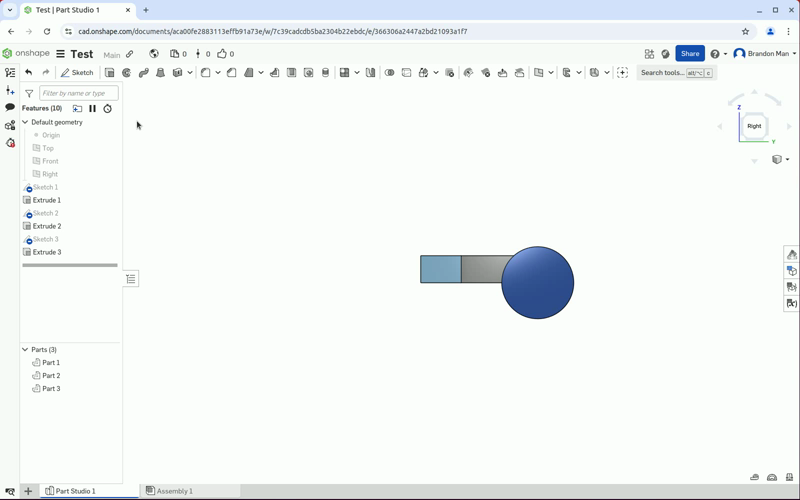
key(shift+h)
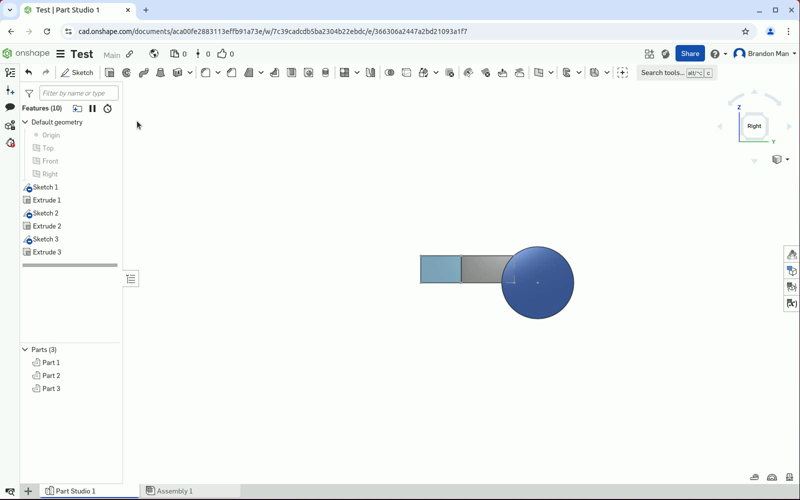
key(shift+7)
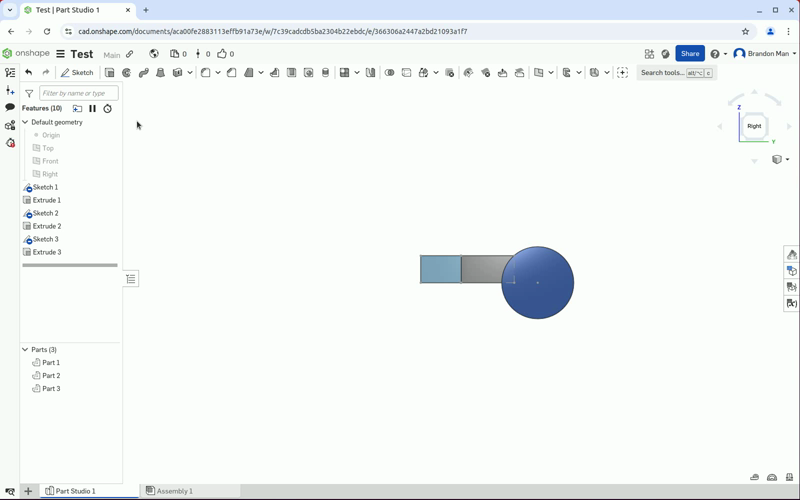
key(right, 2)
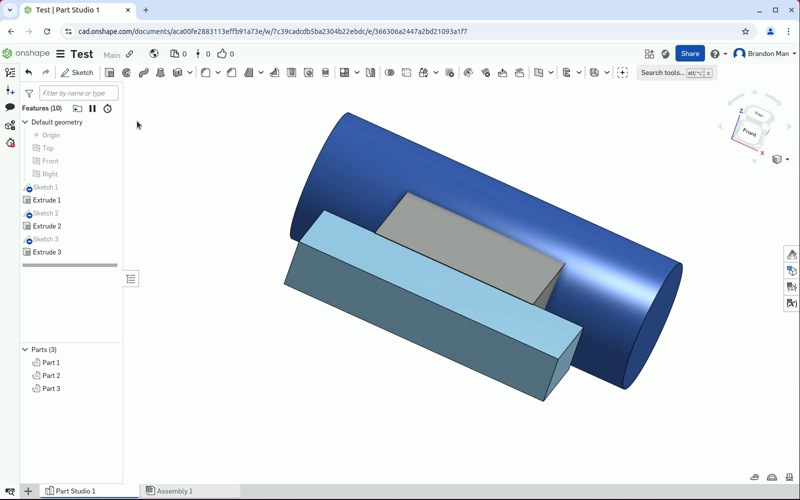
key(down, 2)
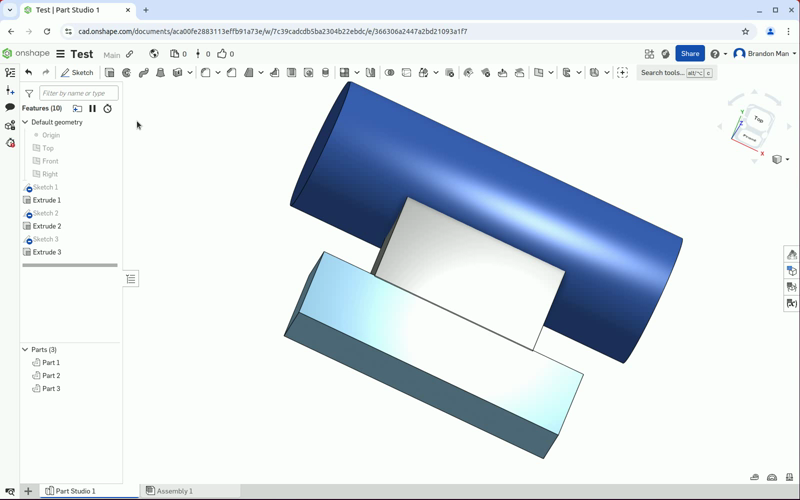
key(up, 2)
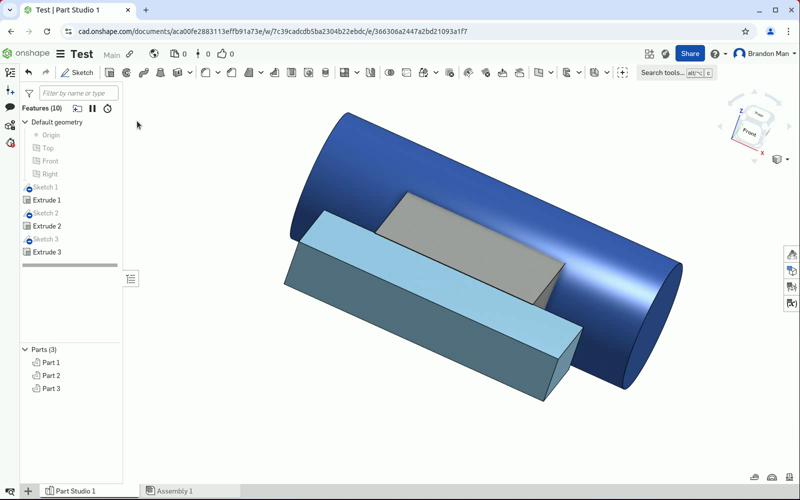
key(left, 2)
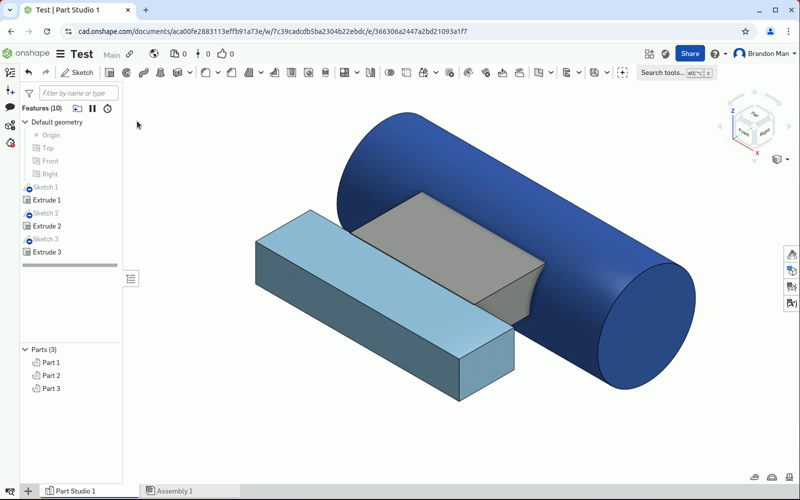
mouse_move(73, 189)
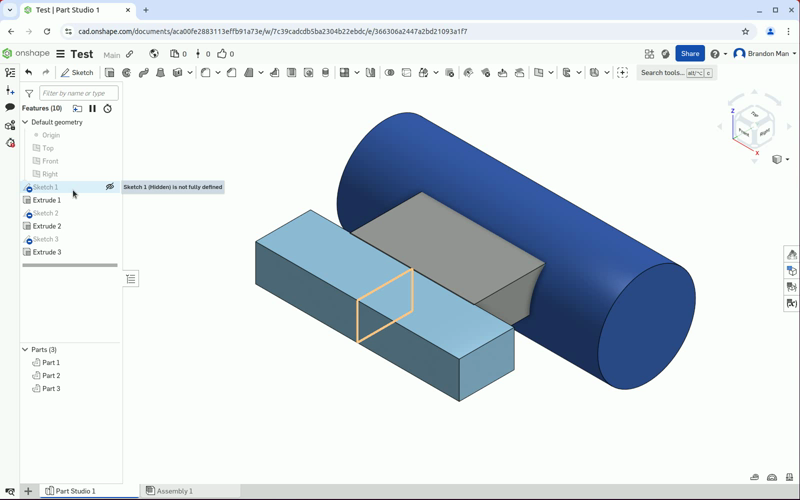
click(73, 189)